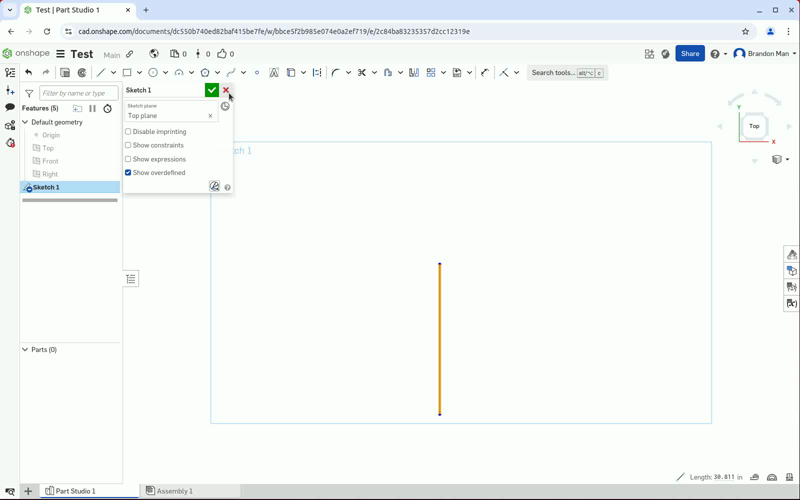
key(shift+h)
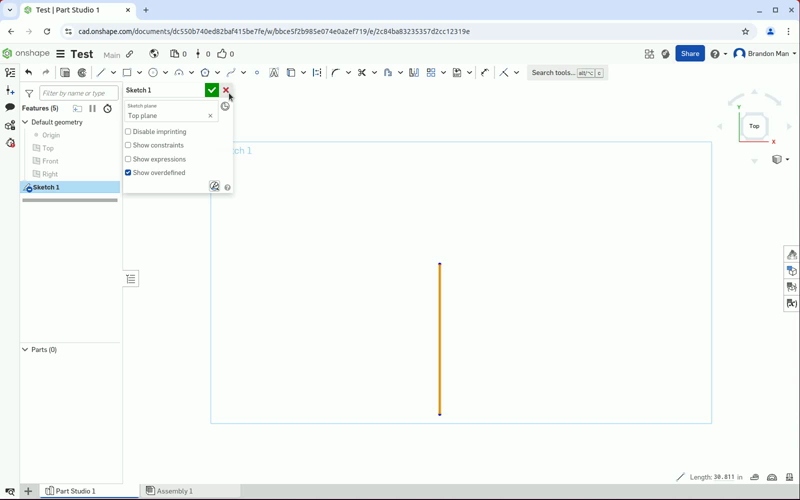
key(shift+s)
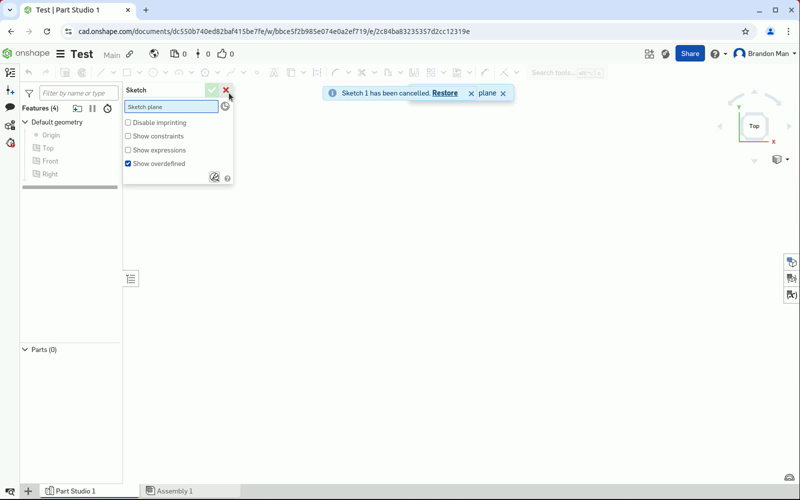
mouse_move(73, 150)
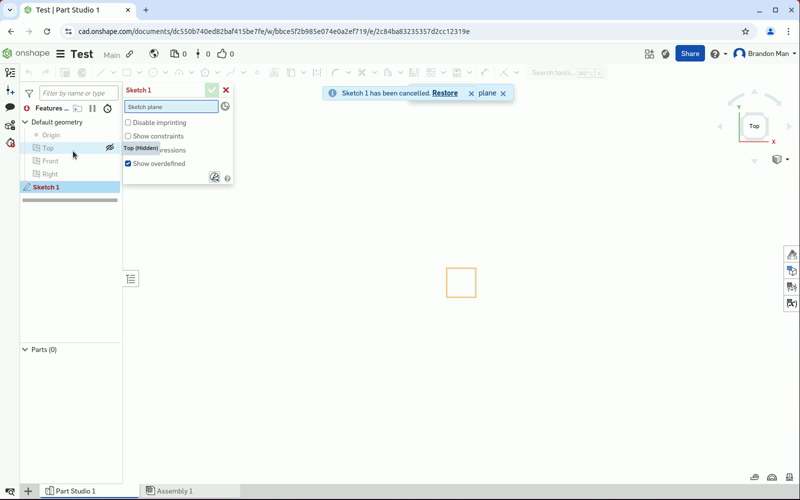
click(73, 150)
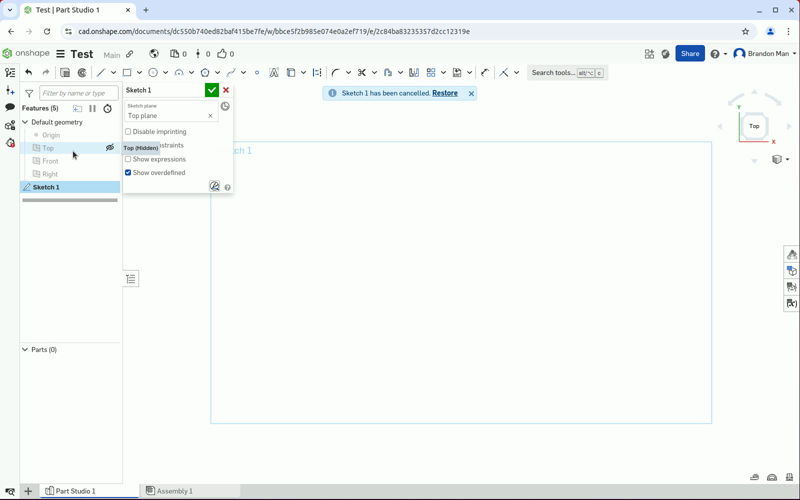
mouse_move(73, 352)
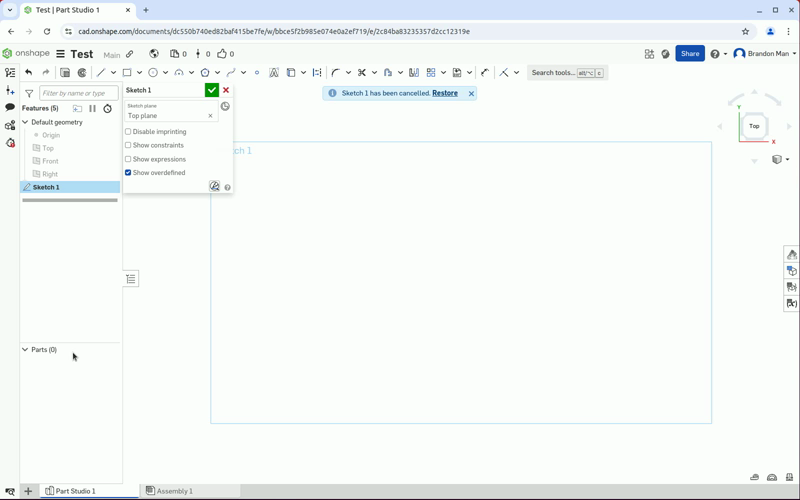
key(y)
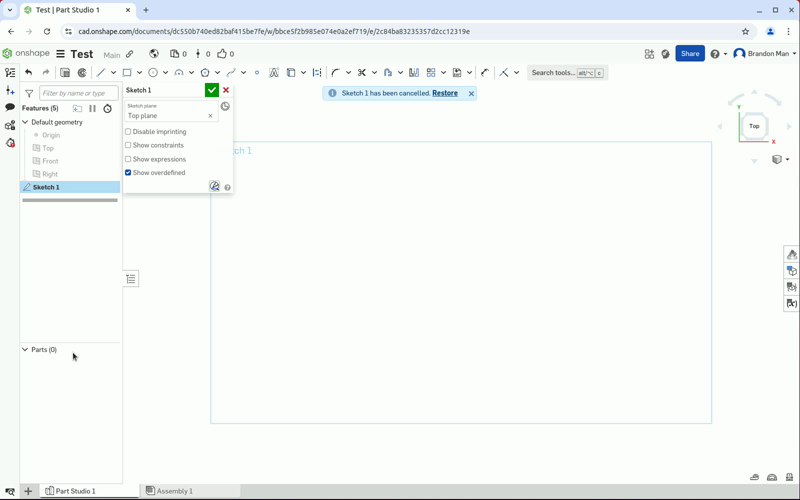
key(l)
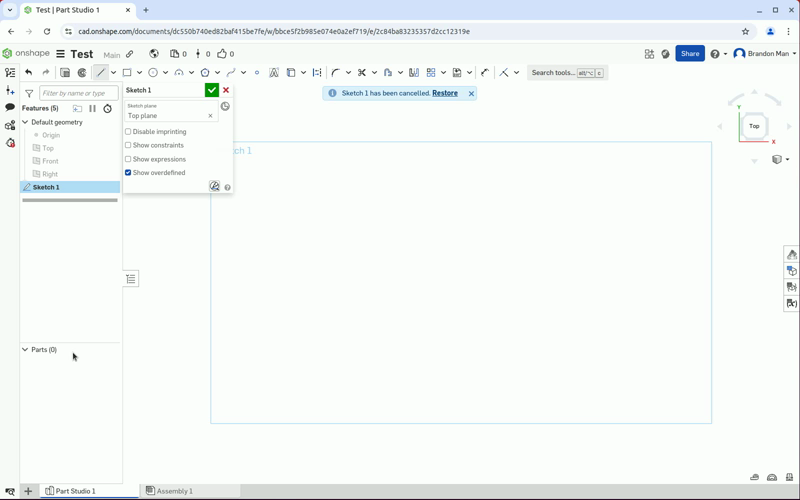
key_down(shift)
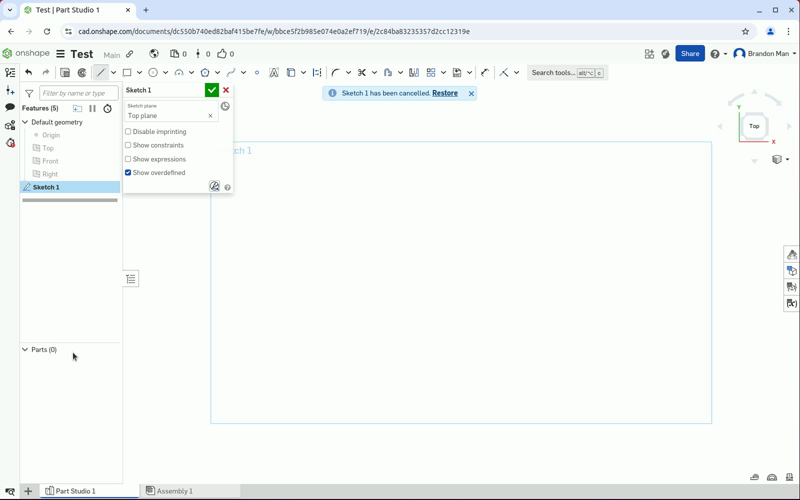
mouse_move(460, 282)
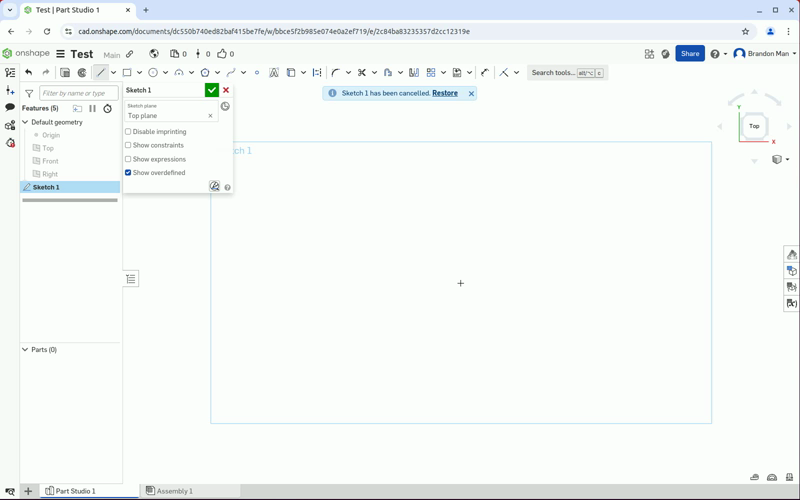
click(460, 282)
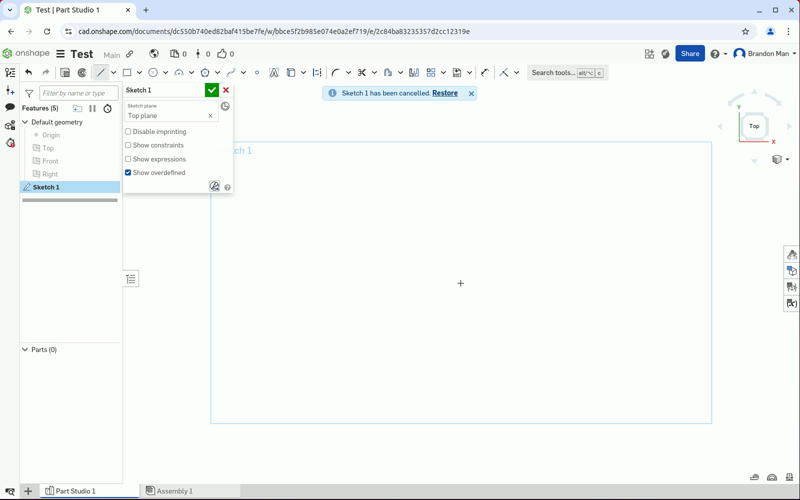
key_up(shift)
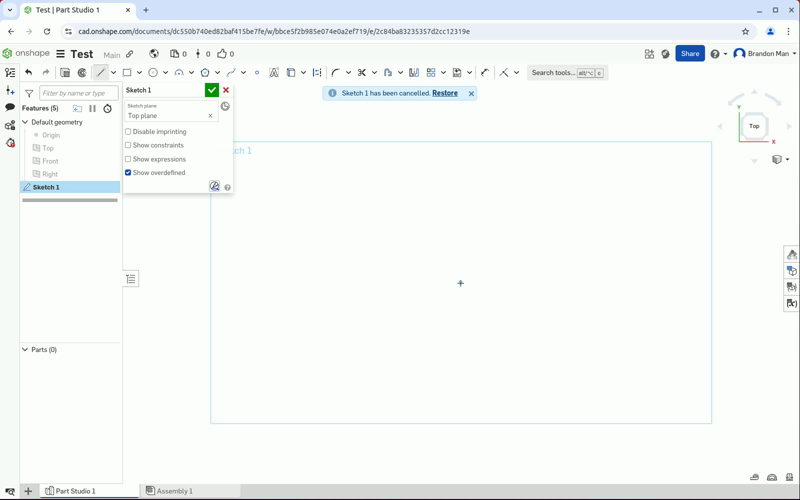
key_down(shift)
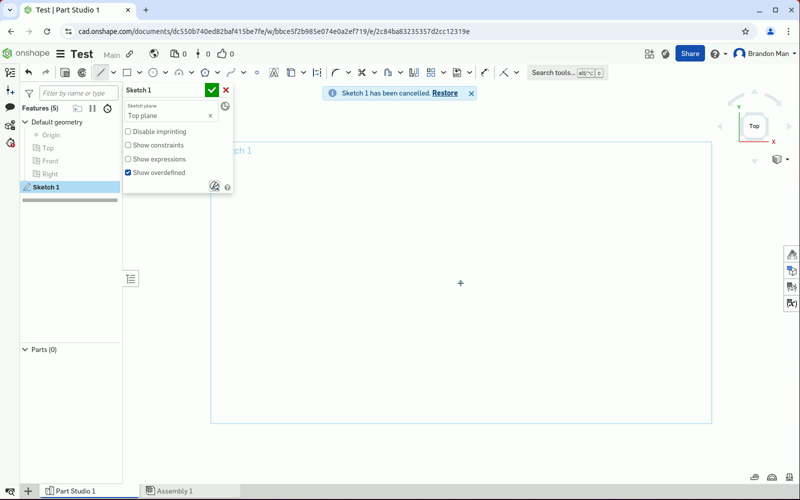
mouse_move(490, 282)
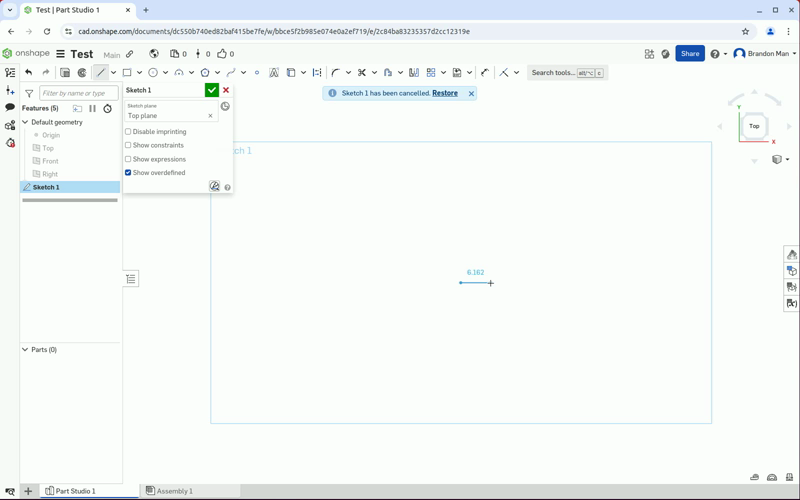
mouse_move(517, 282)
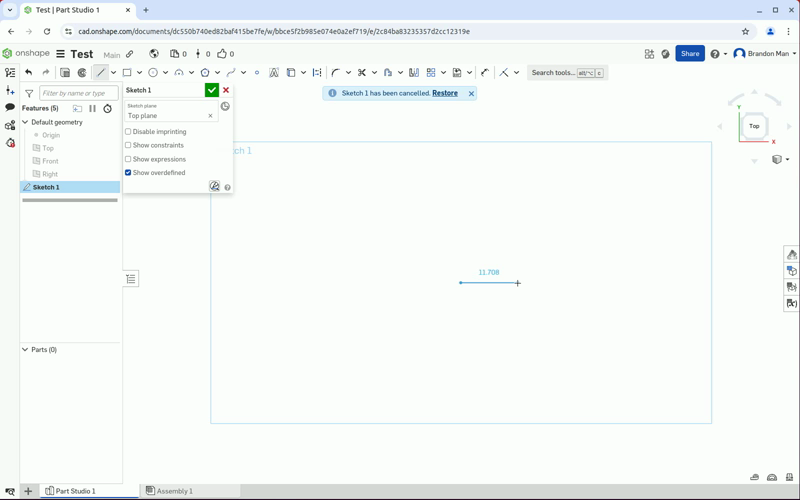
click(517, 282)
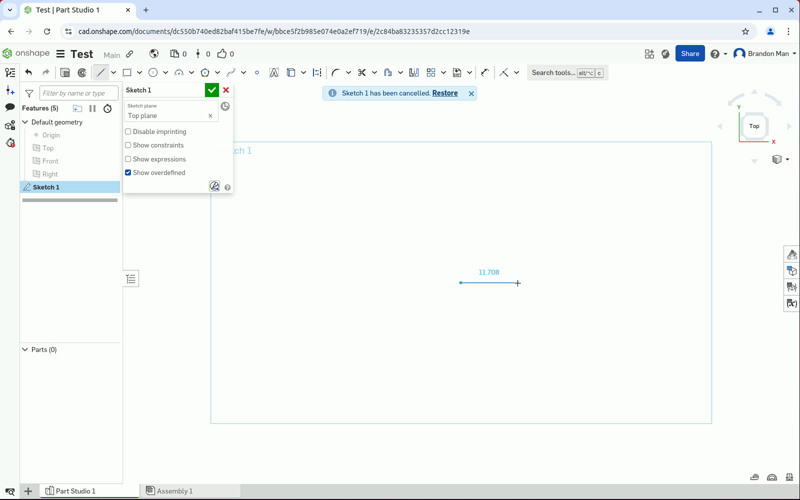
key_up(shift)
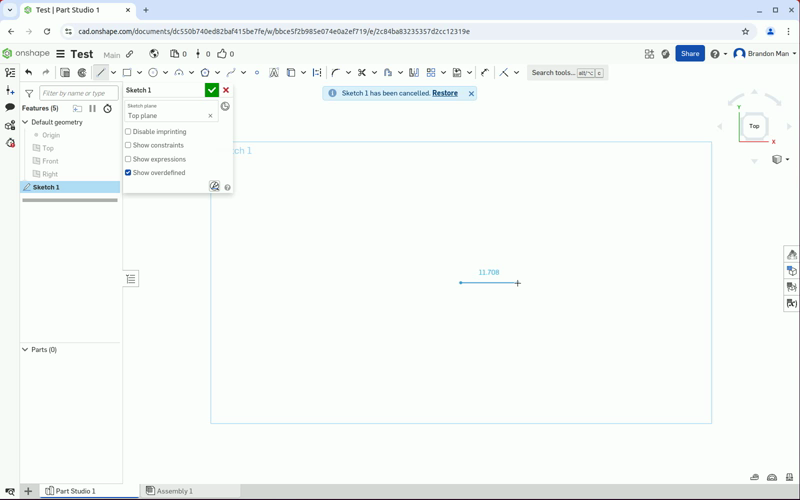
key_down(shift)
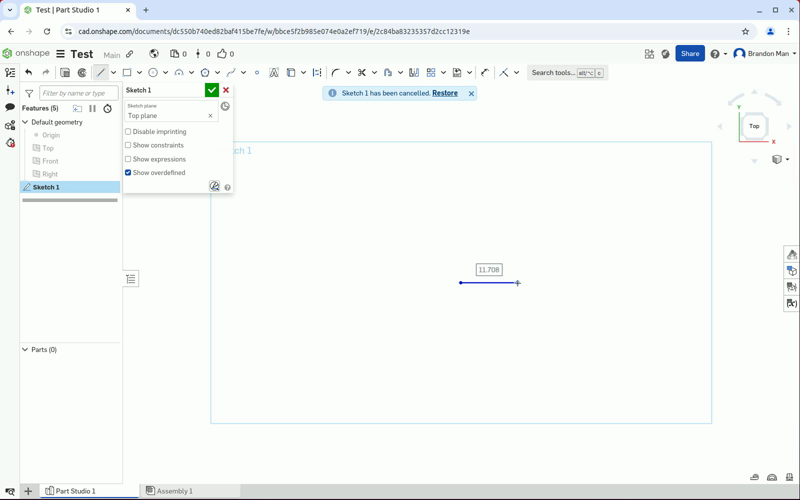
mouse_move(517, 170)
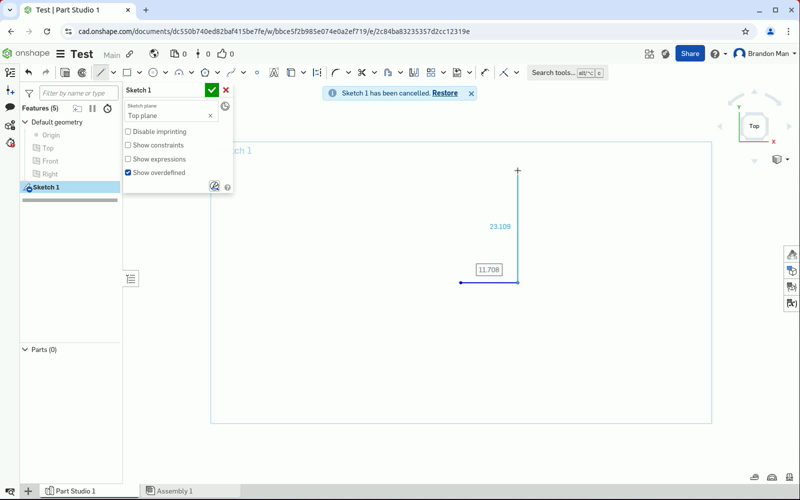
click(517, 170)
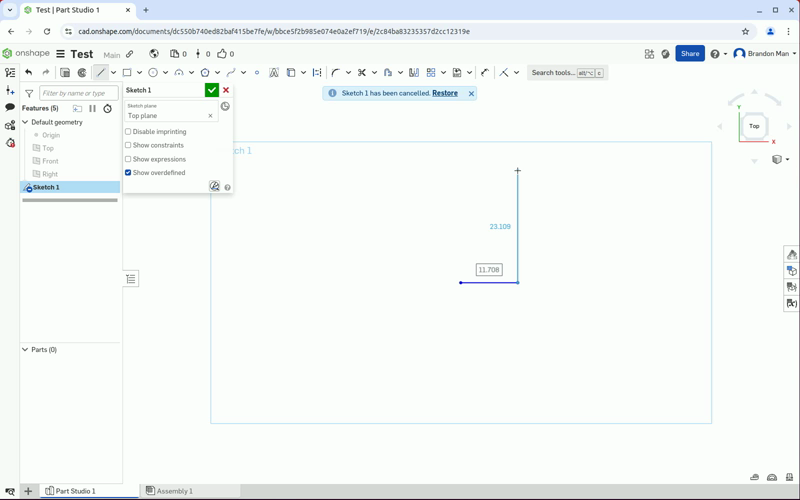
key_up(shift)
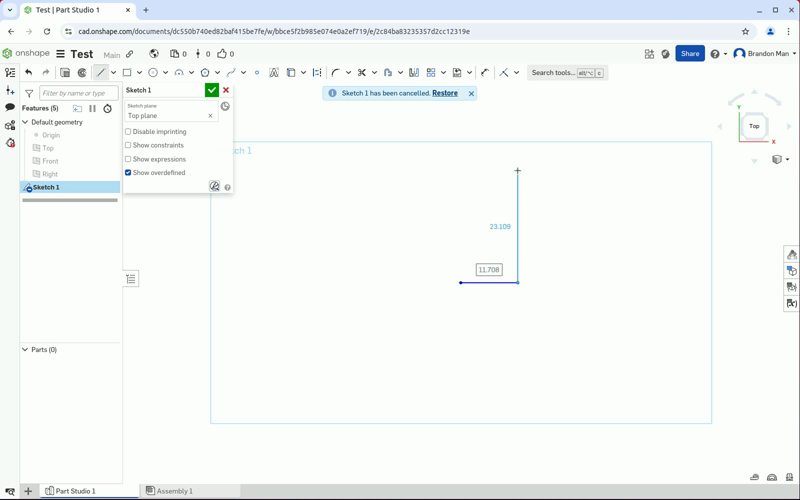
key_down(shift)
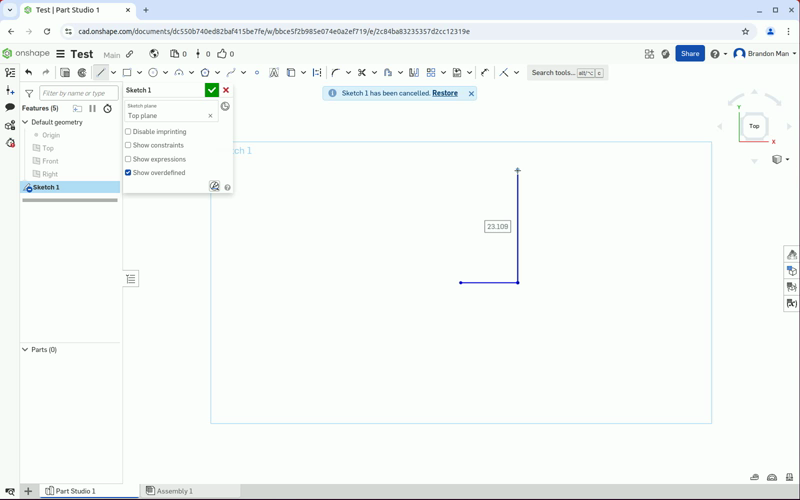
mouse_move(547, 170)
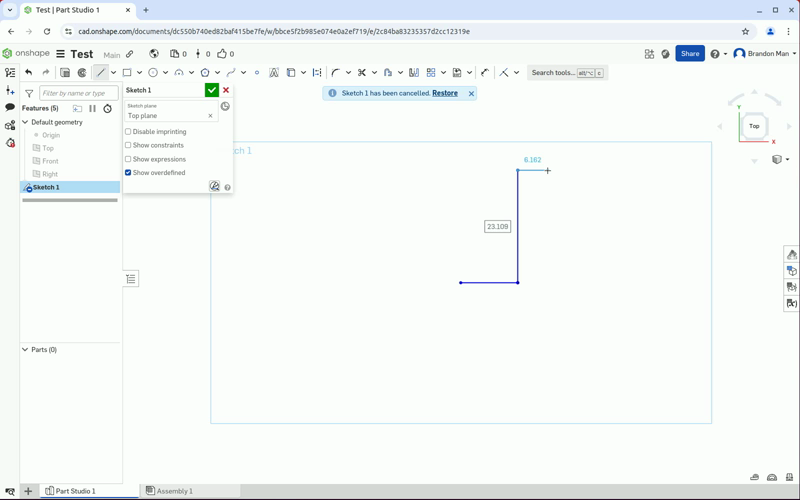
mouse_move(460, 170)
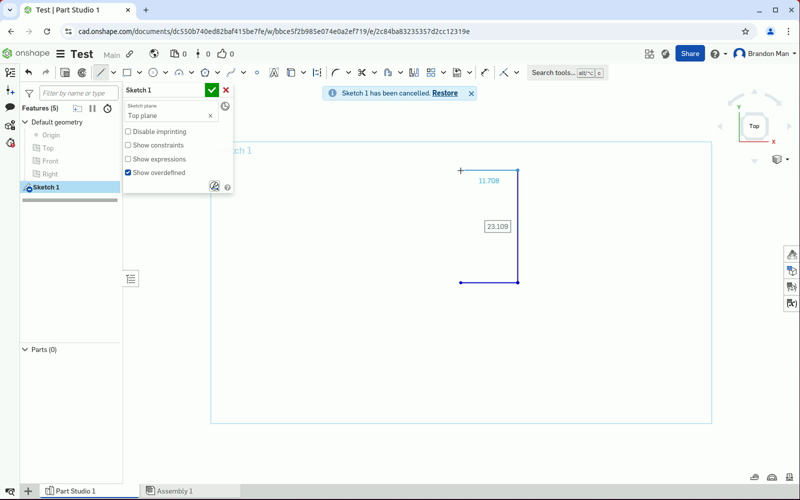
click(460, 170)
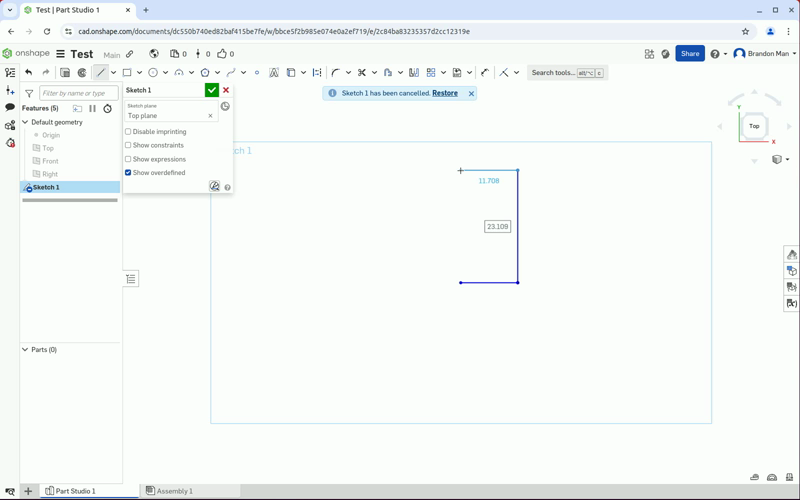
key_up(shift)
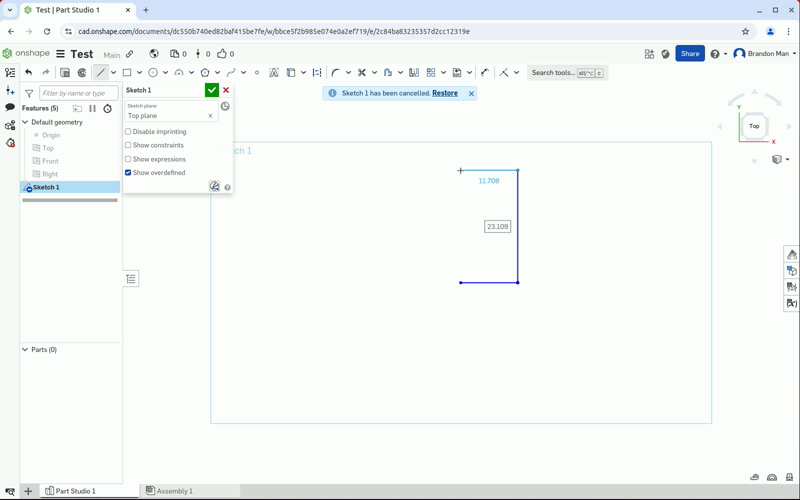
key_down(shift)
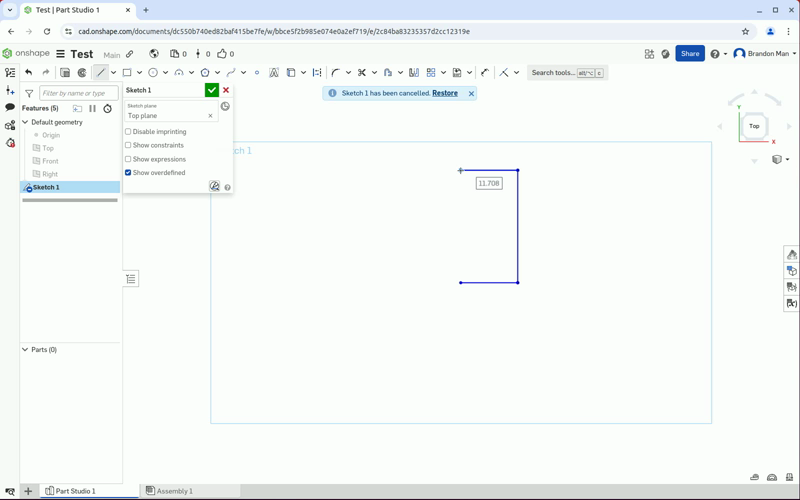
mouse_move(460, 282)
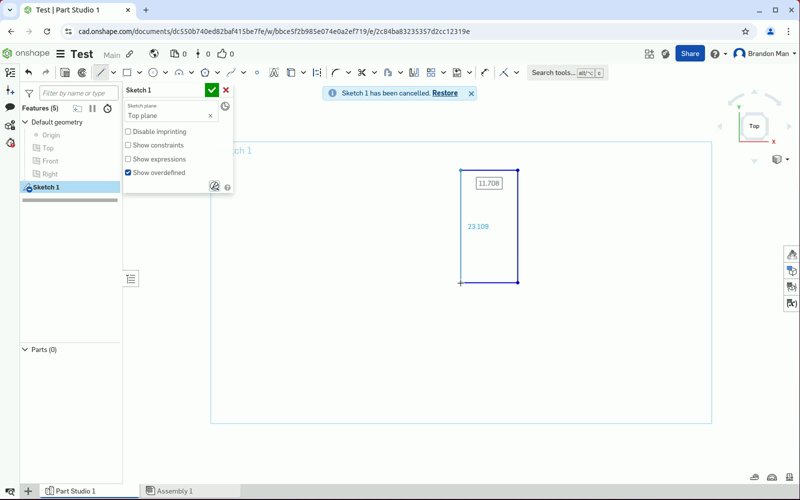
key_up(shift)
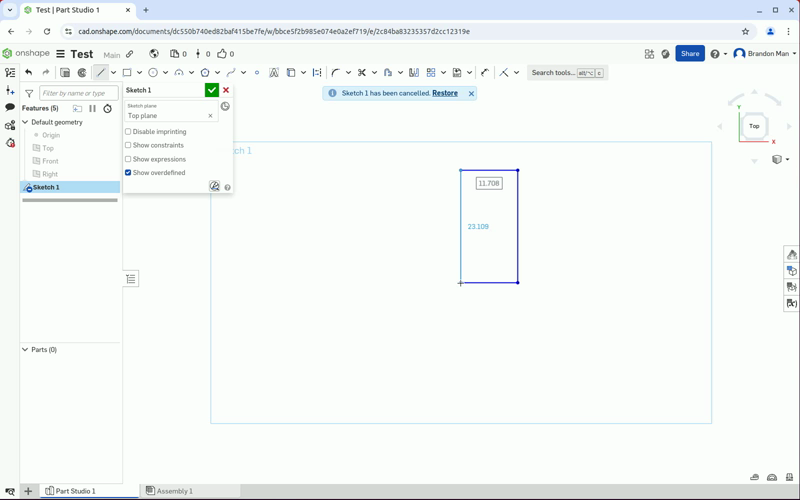
click(460, 282)
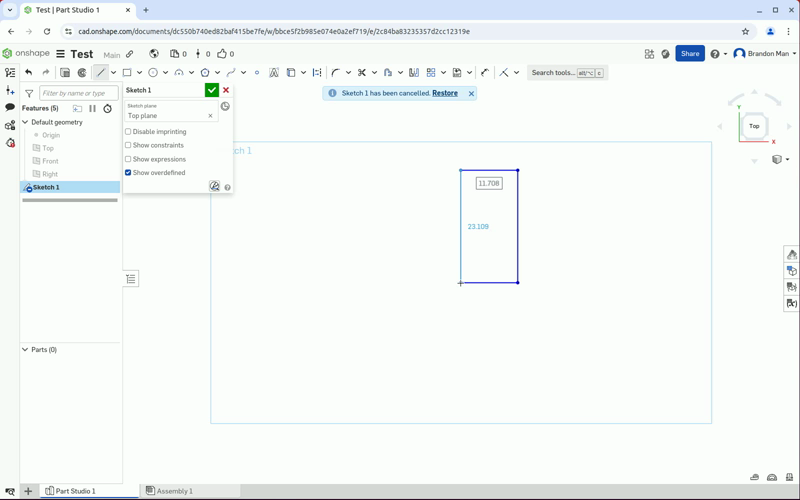
key(esc)
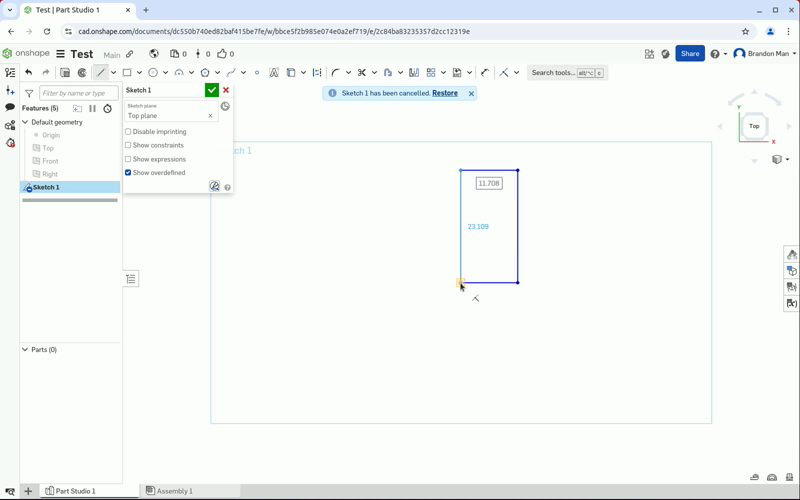
mouse_move(492, 181)
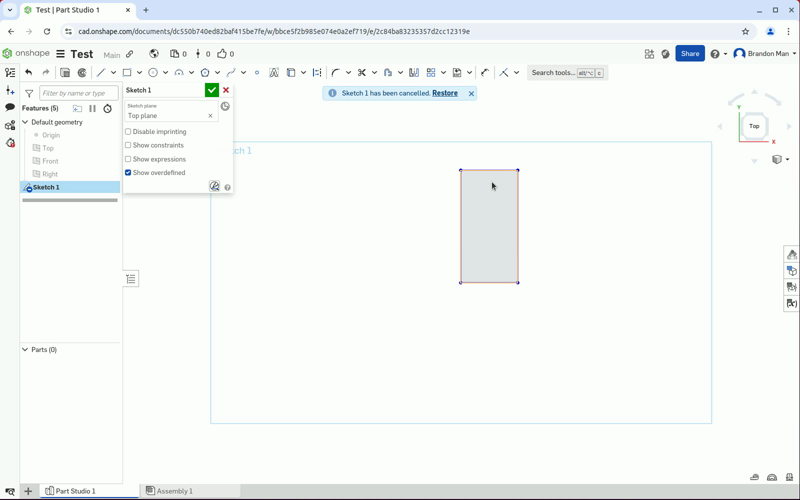
click(492, 181)
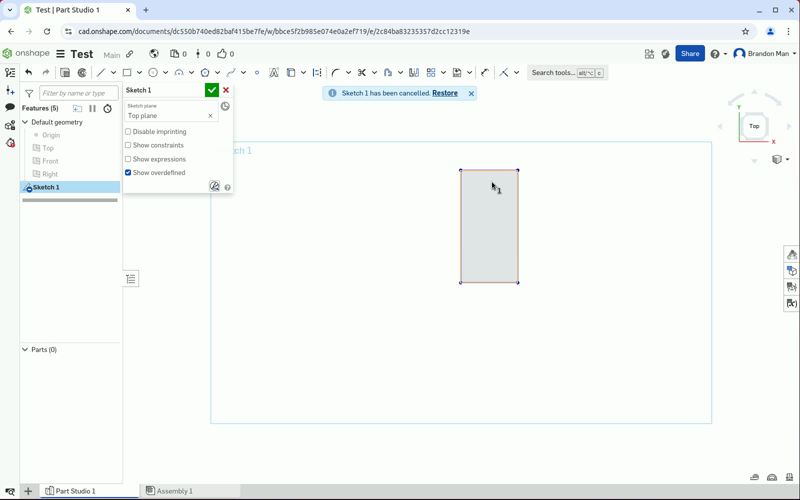
mouse_move(73, 352)
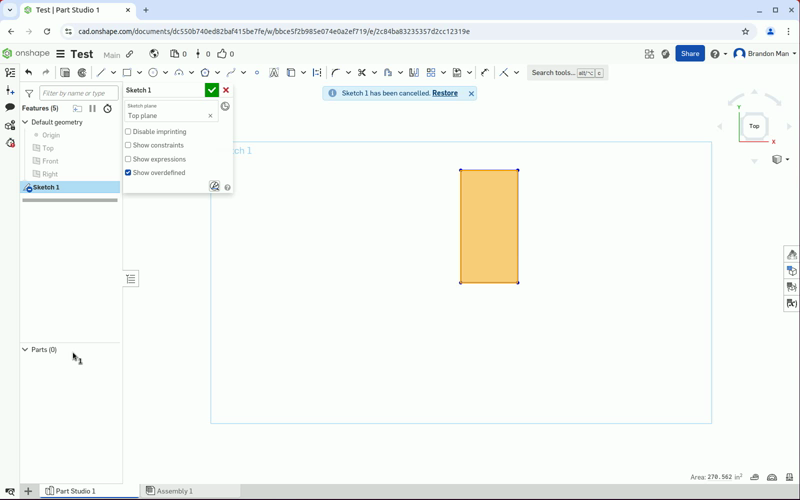
key(shift+y)
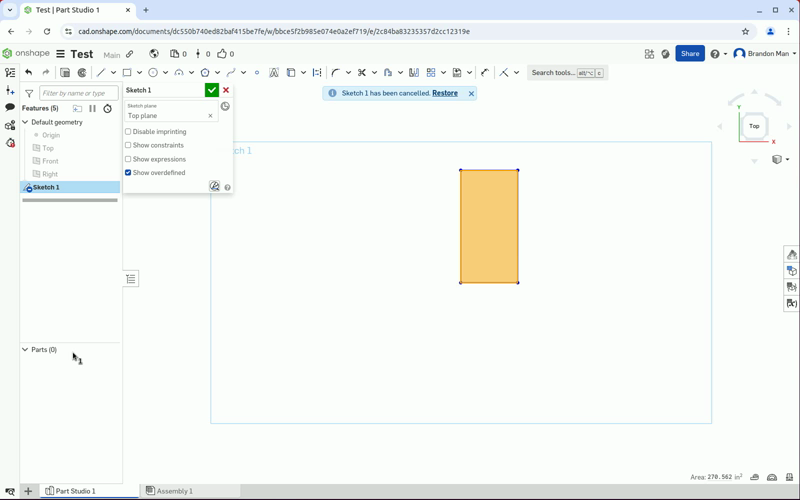
key(shift+e)
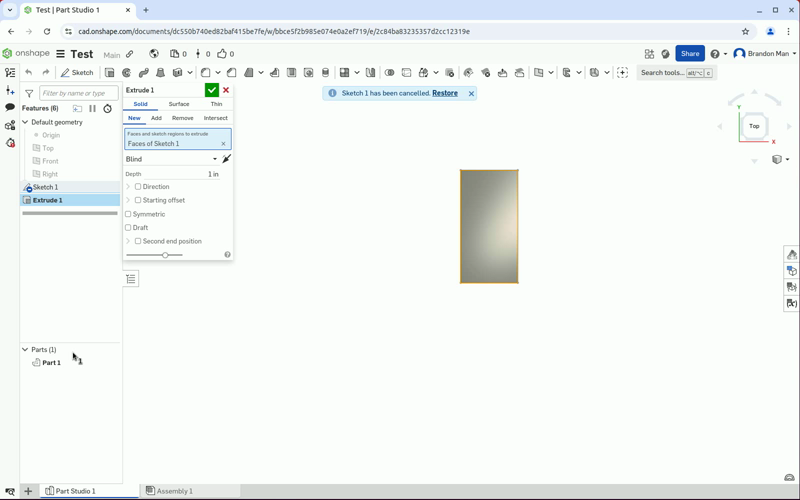
mouse_move(143, 106)
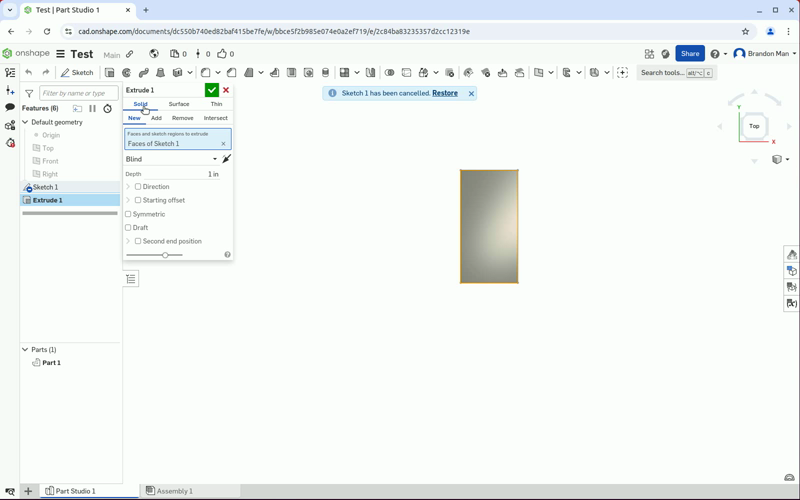
click(143, 106)
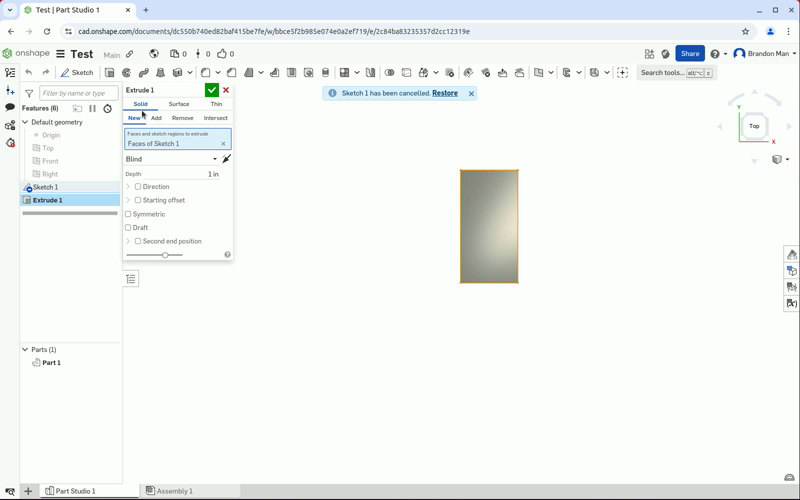
mouse_move(137, 120)
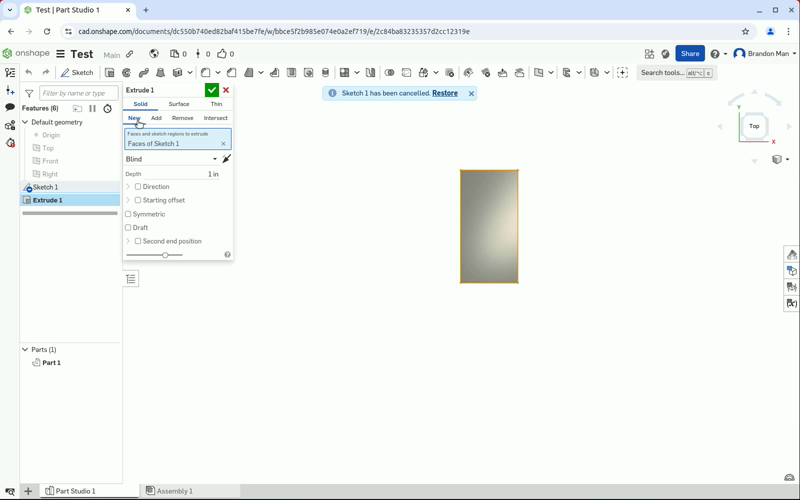
click(137, 120)
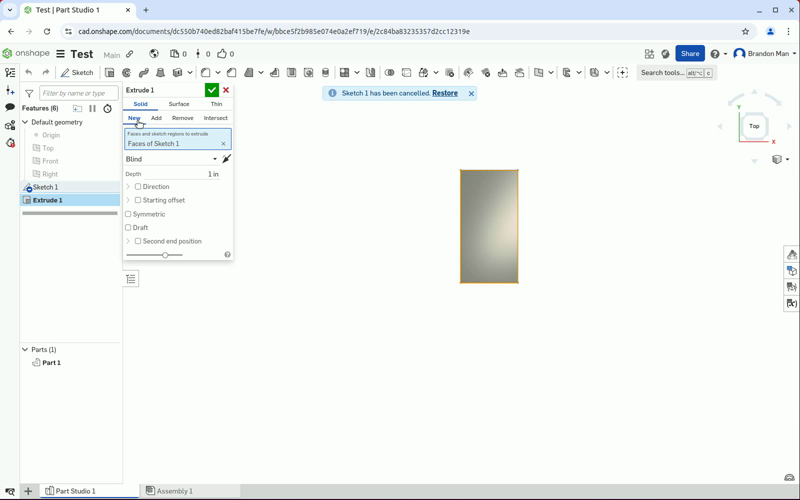
key(tab, 4)
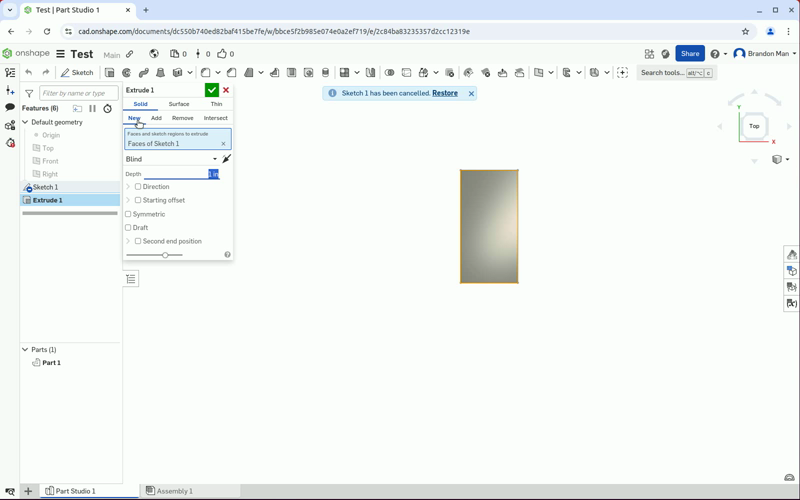
text(15.405)
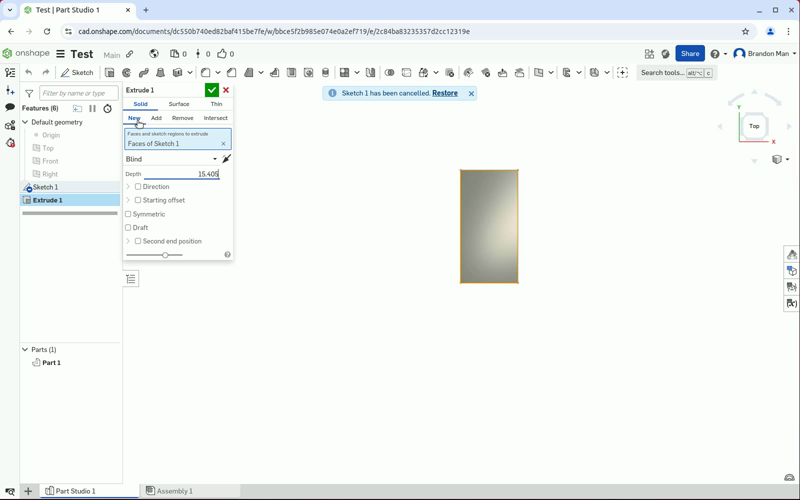
key(enter)
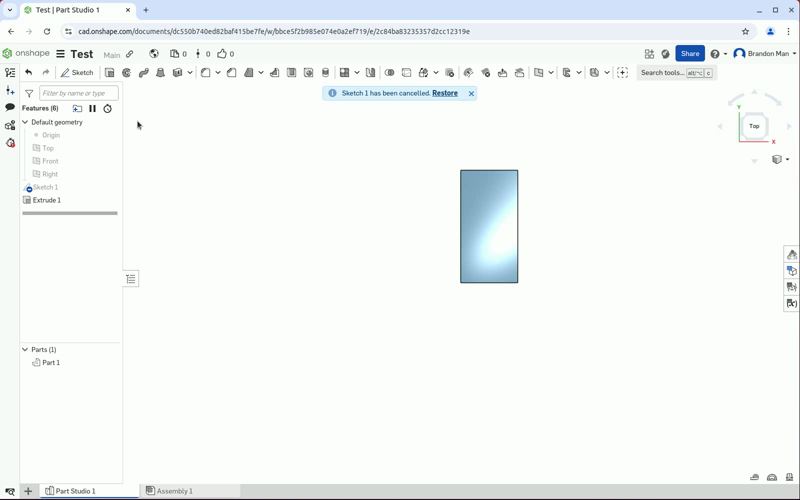
key(shift+h)
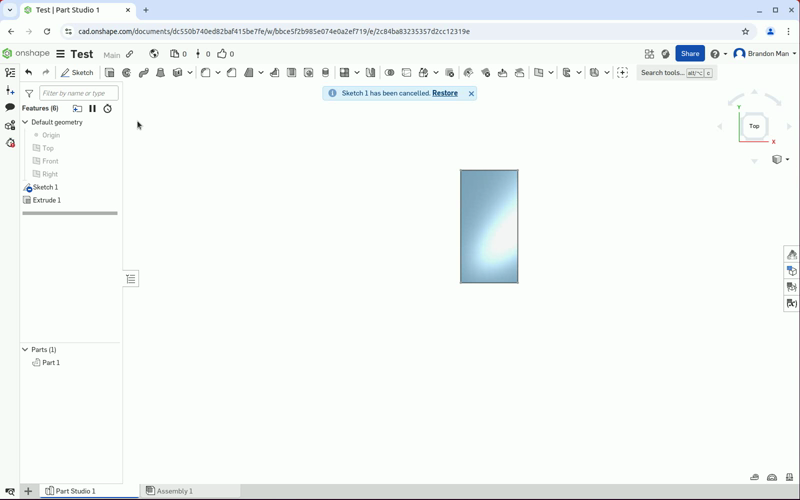
key(shift+h)
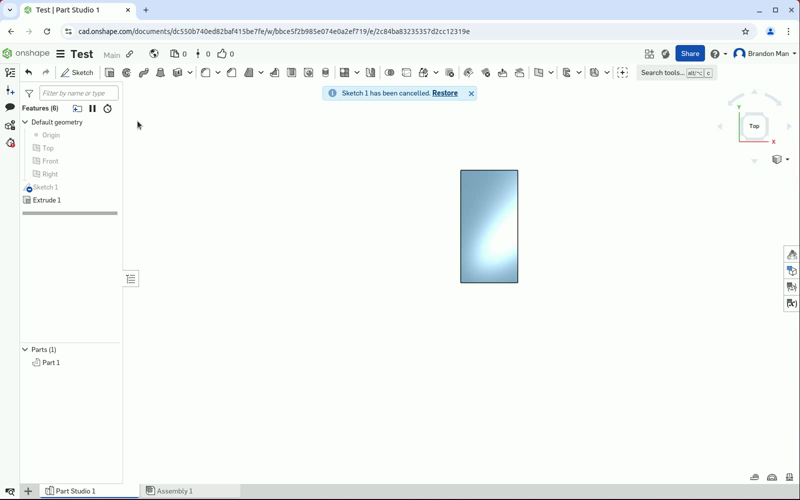
mouse_move(73, 189)
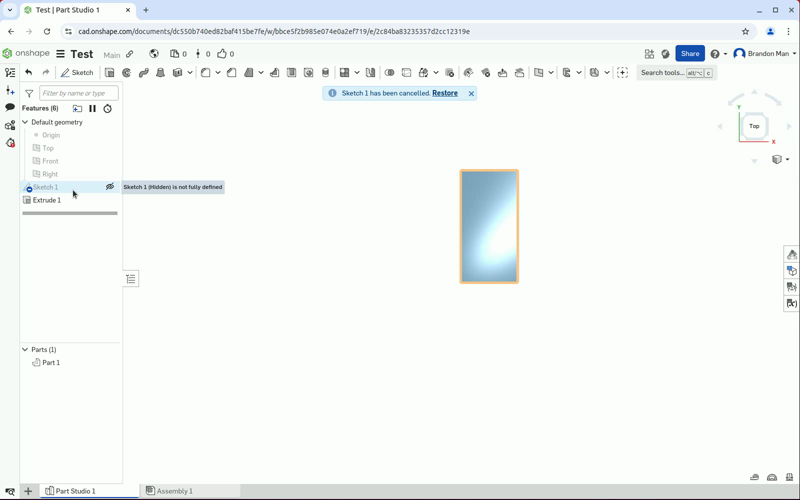
click(73, 189)
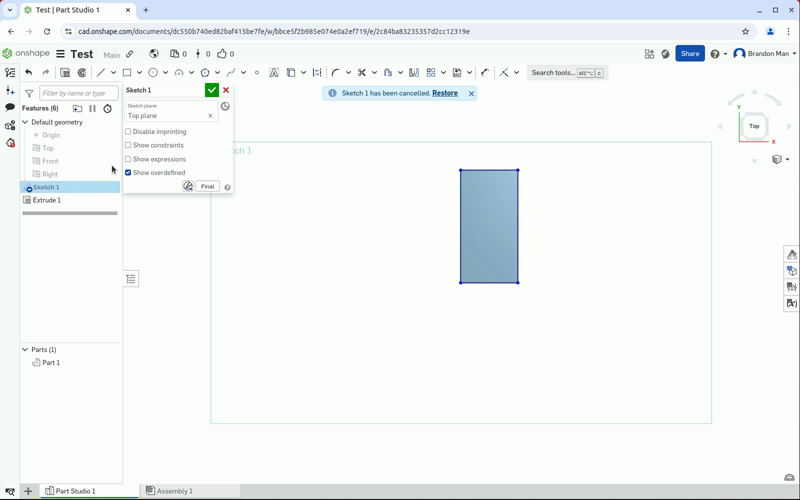
mouse_move(229, 92)
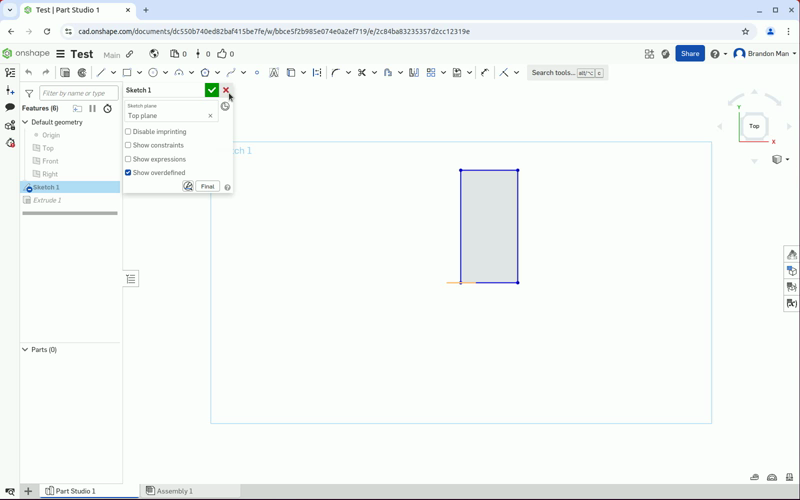
click(229, 92)
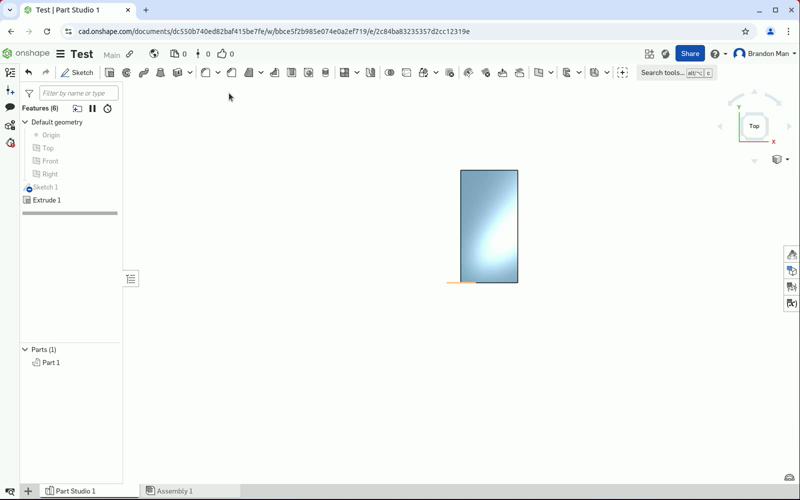
mouse_move(541, 75)
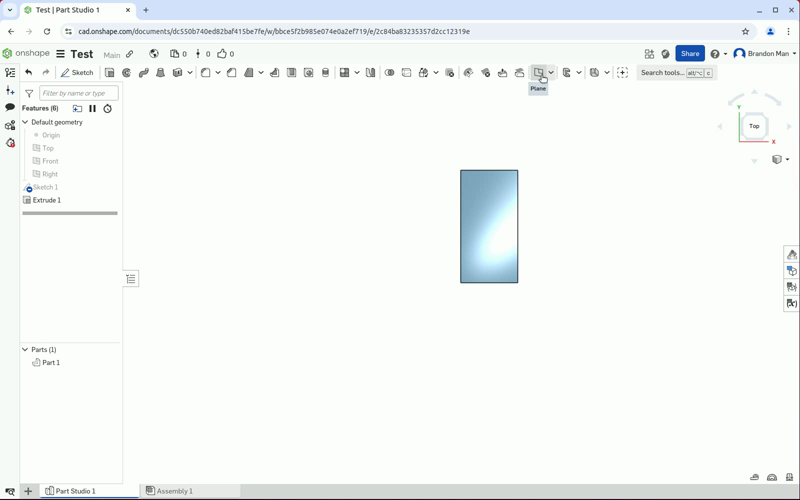
click(541, 75)
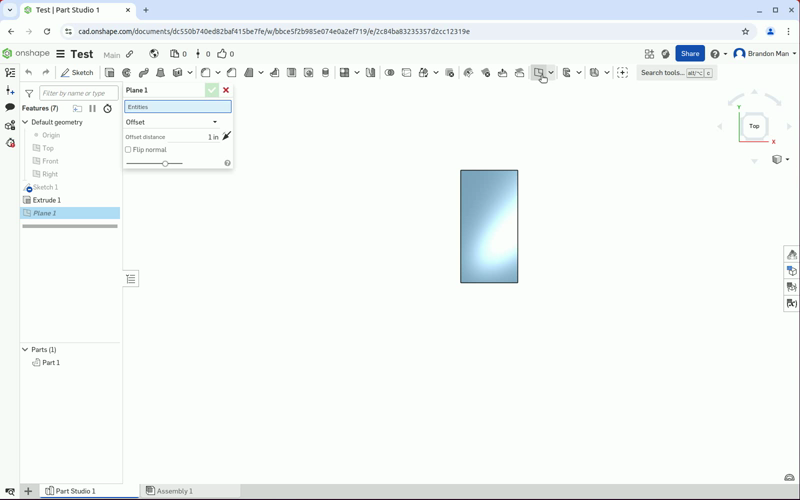
mouse_move(73, 150)
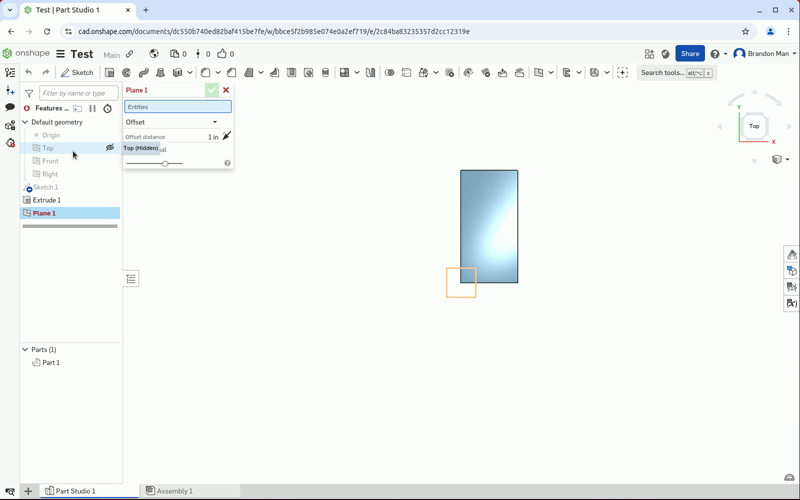
click(73, 150)
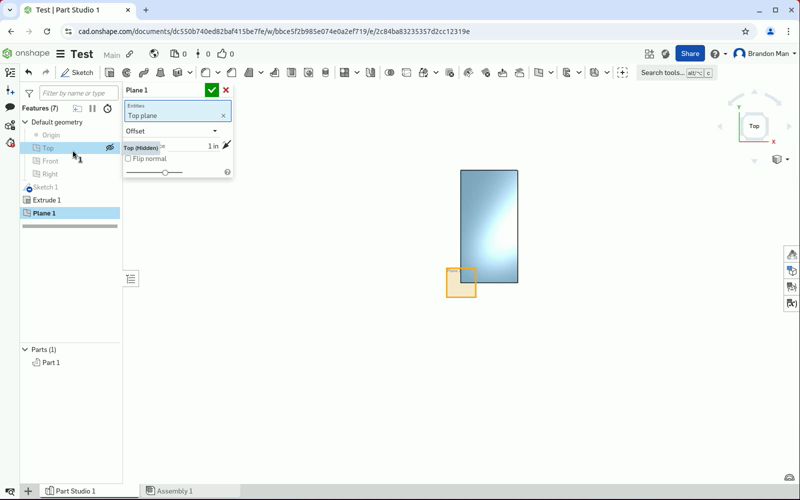
key(tab, 2)
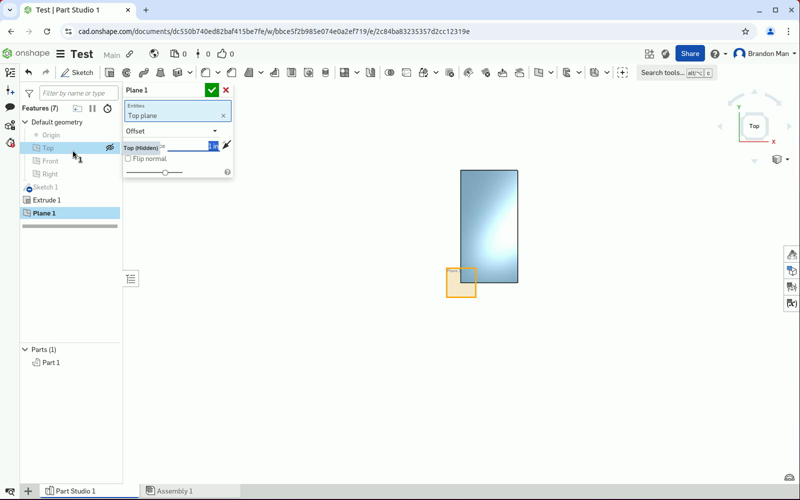
text(15.405)
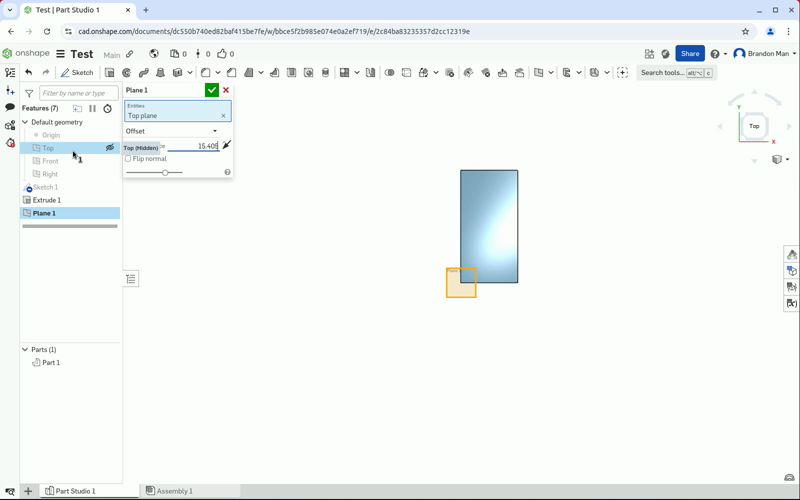
key(enter, 2)
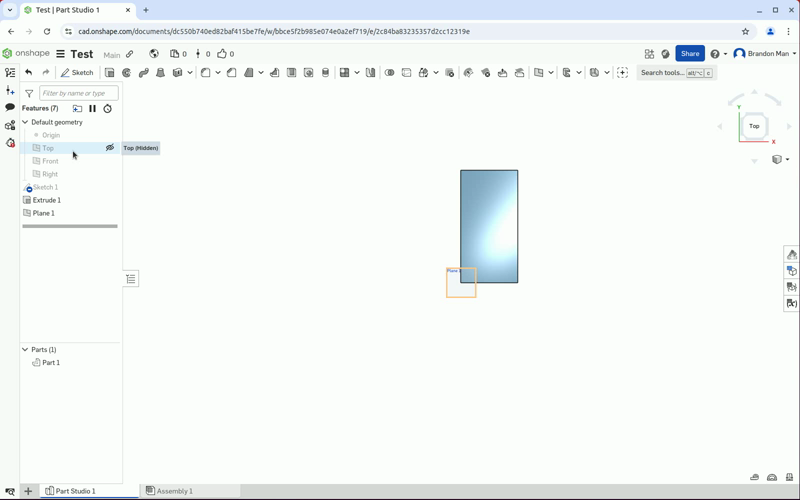
key(shift+s)
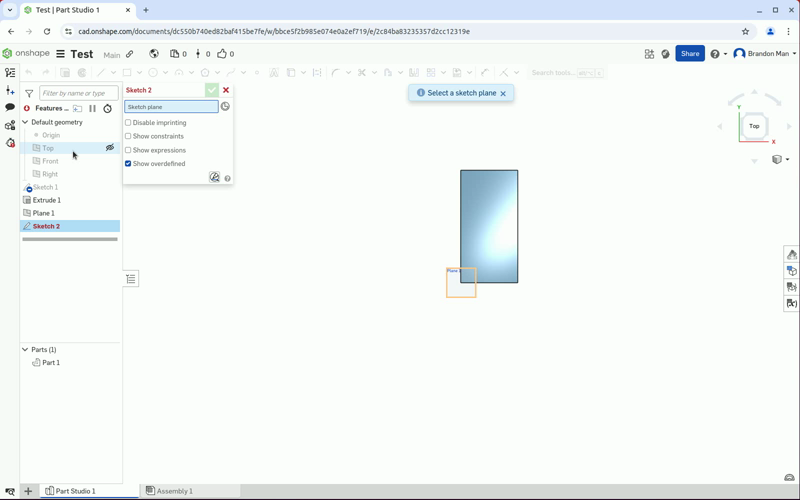
mouse_move(73, 215)
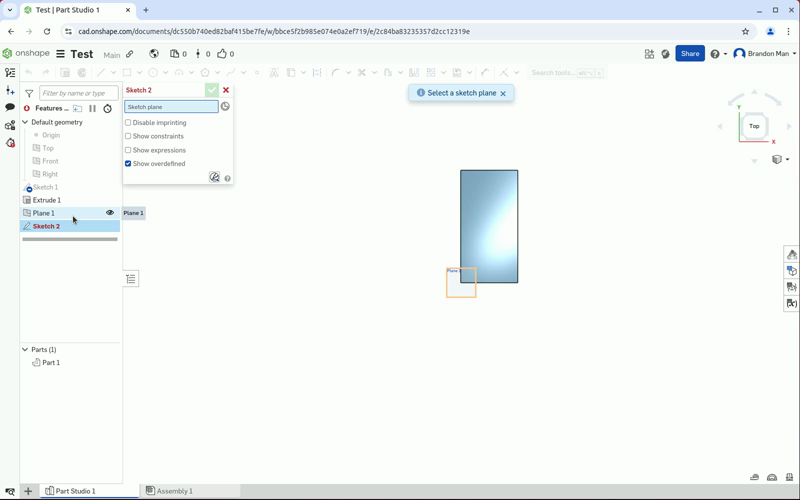
click(73, 215)
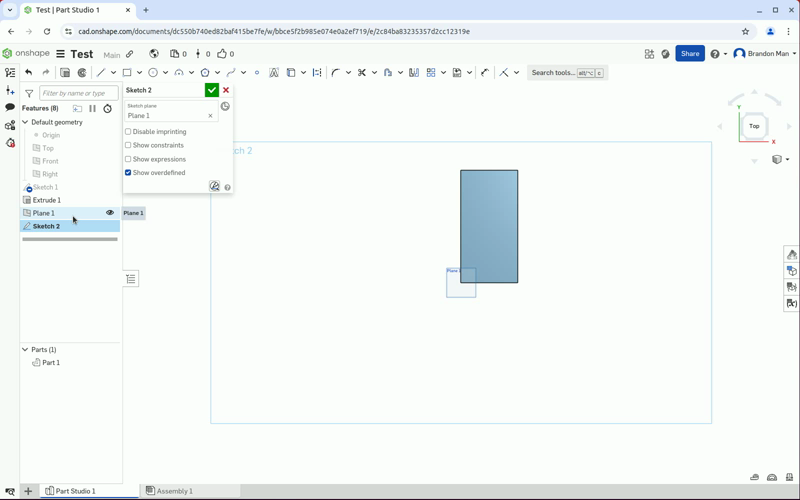
mouse_move(73, 352)
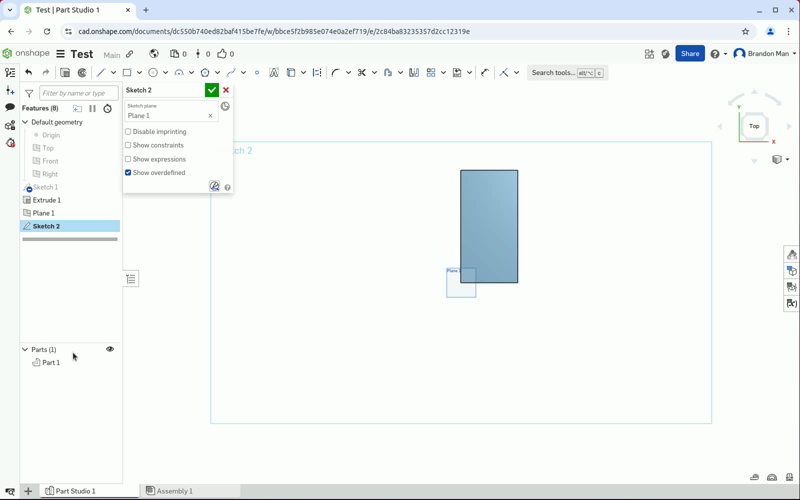
key(y)
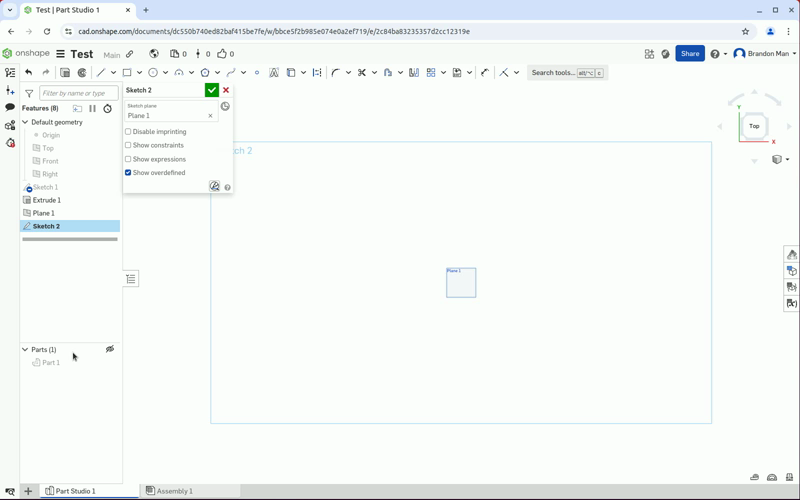
key(c)
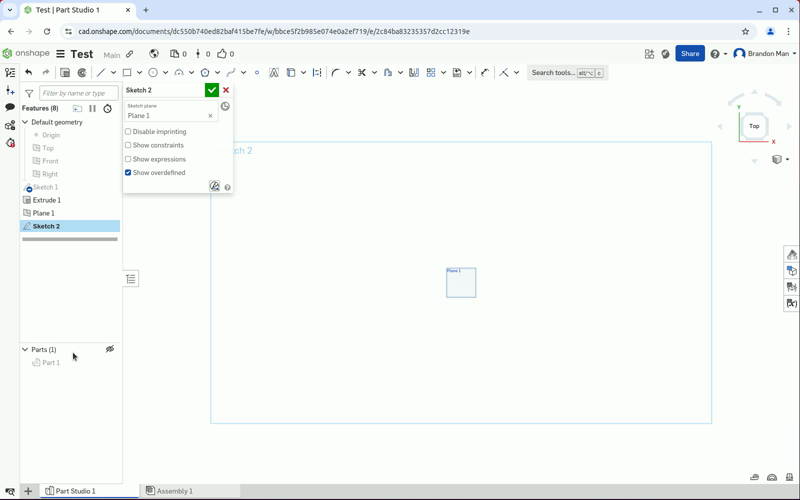
key_down(shift)
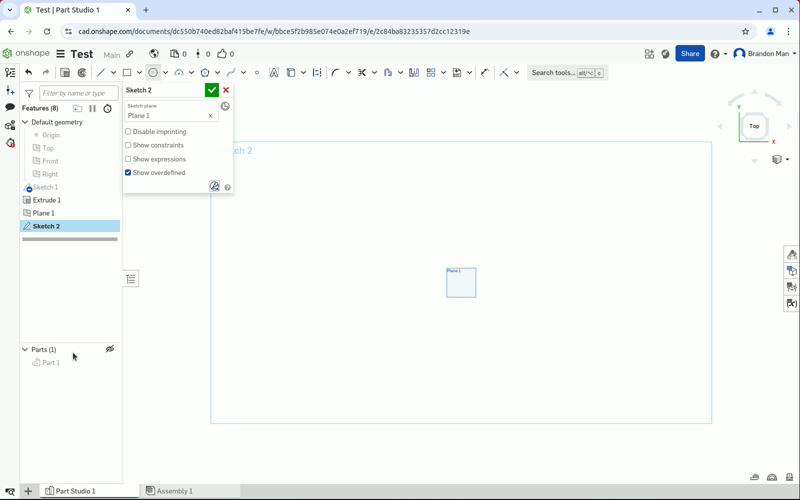
mouse_move(489, 198)
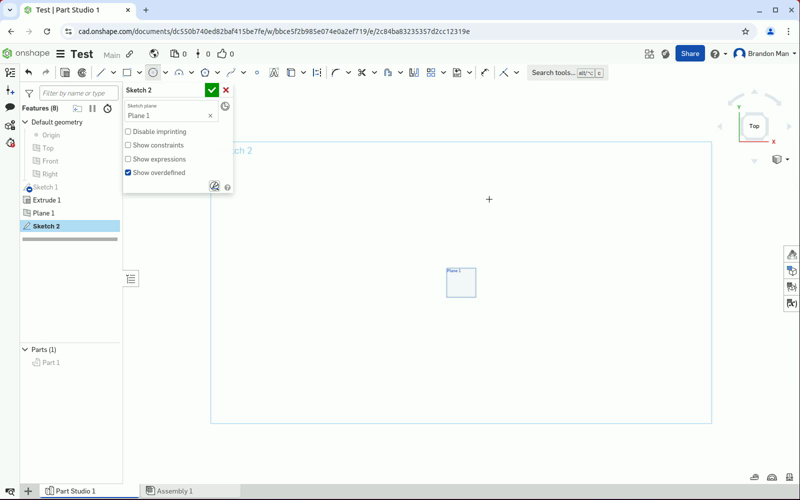
click(489, 198)
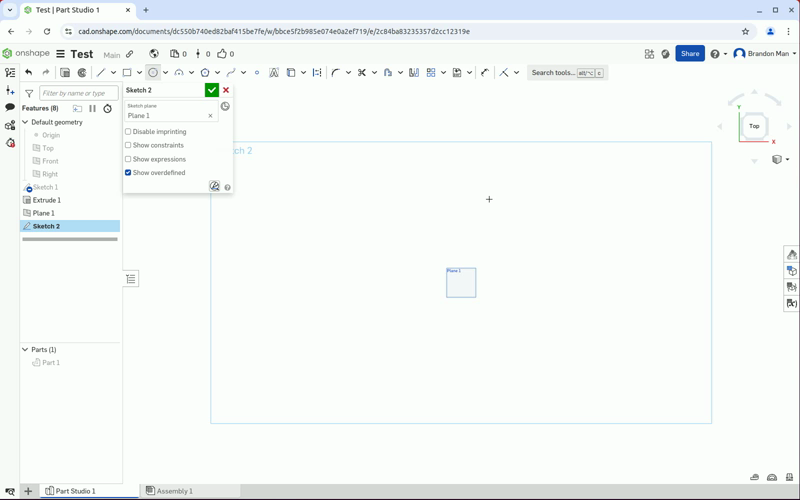
key_up(shift)
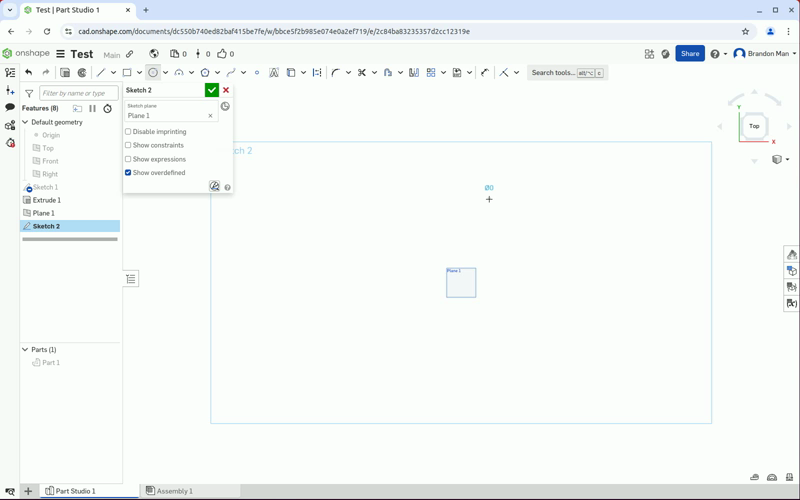
mouse_move(500, 198)
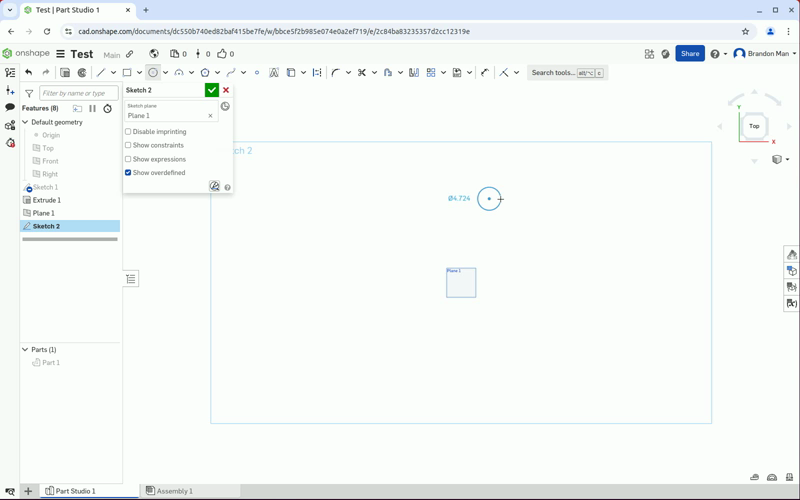
click(500, 198)
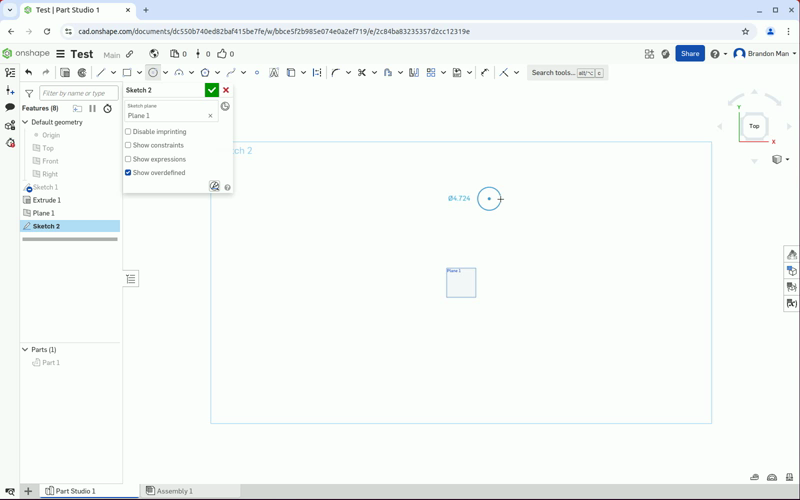
key(esc)
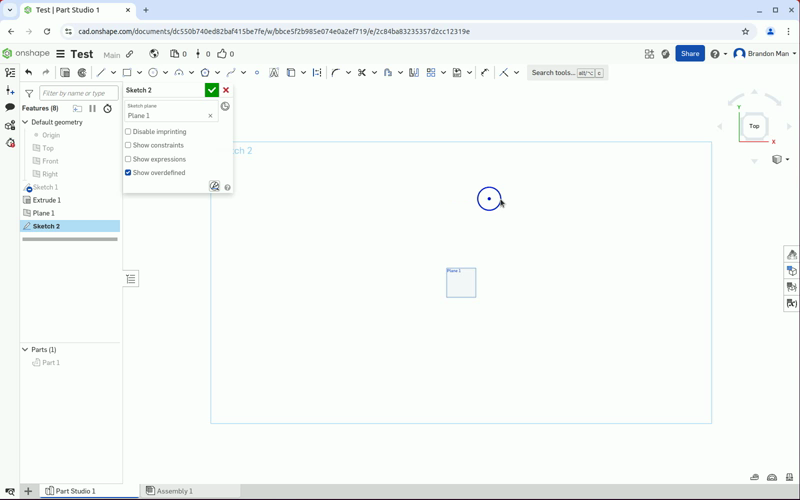
mouse_move(497, 191)
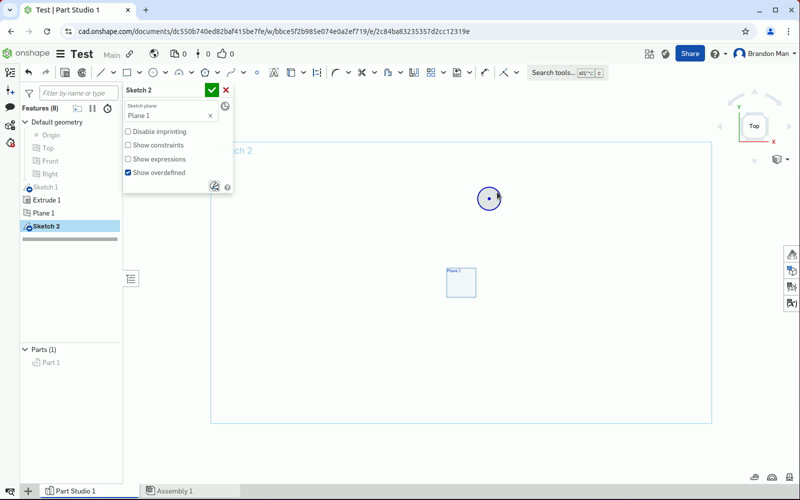
scroll(6)
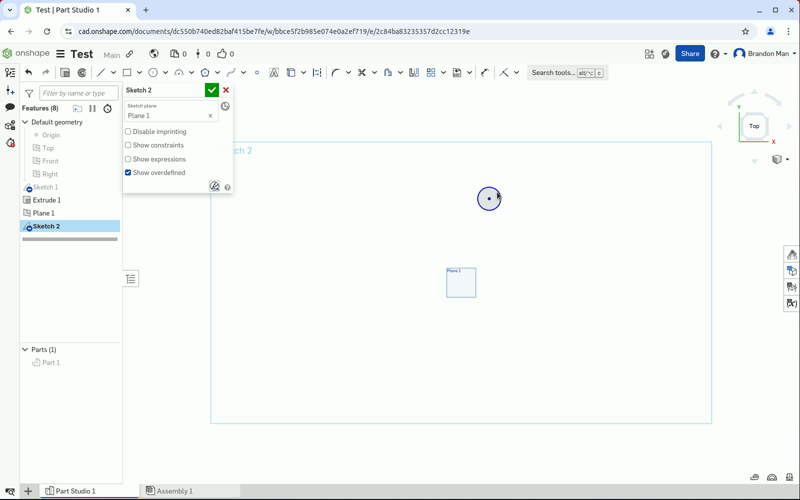
scroll(6)
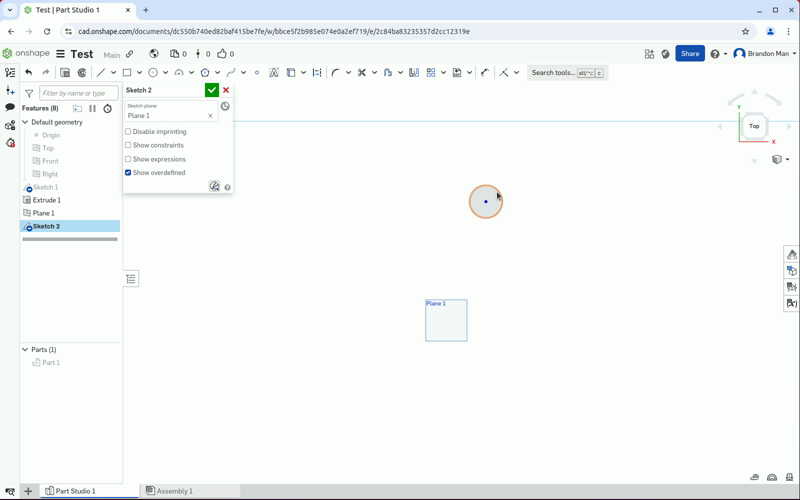
scroll(6)
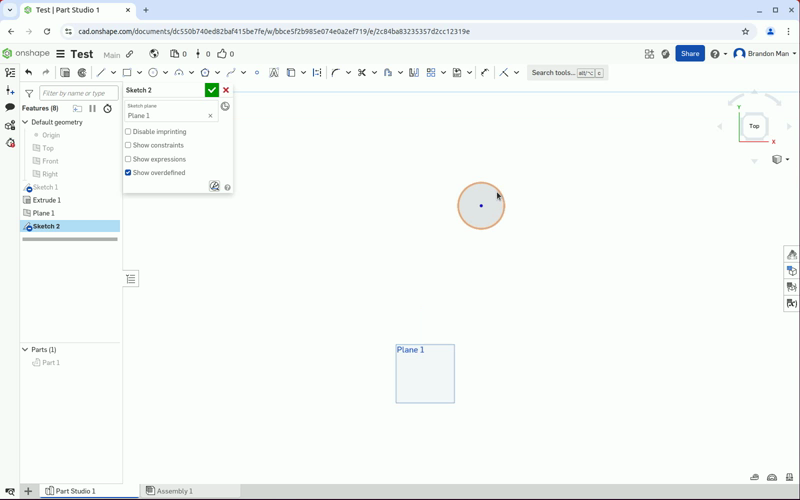
scroll(6)
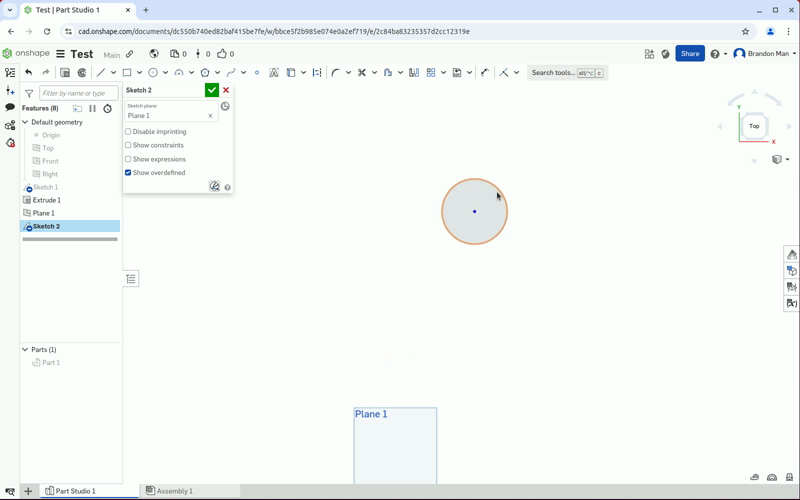
scroll(6)
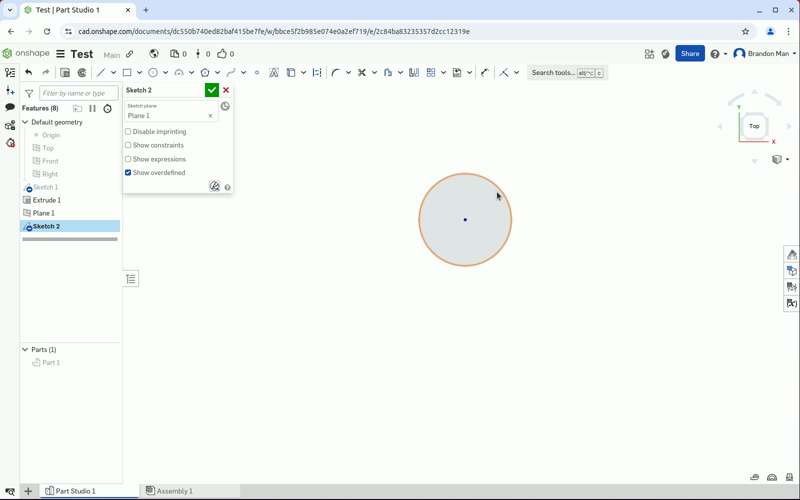
scroll(6)
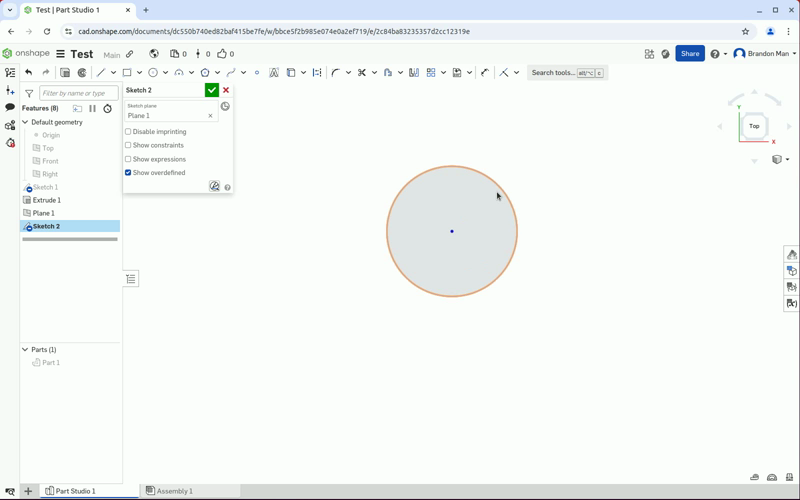
scroll(6)
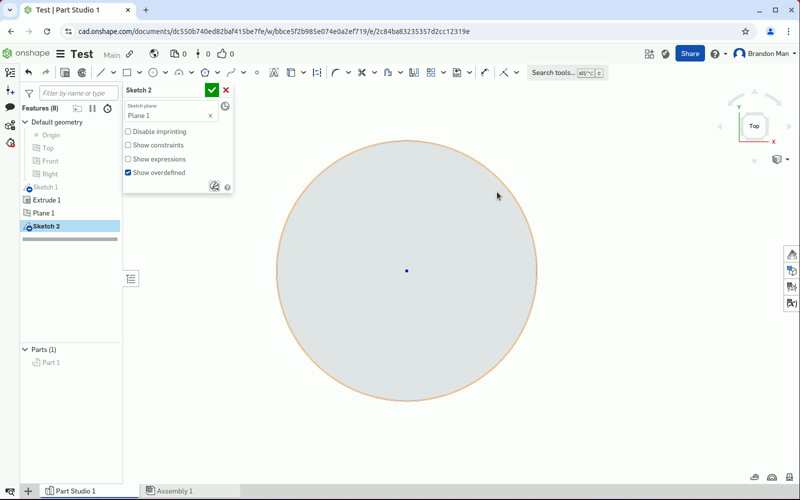
click(497, 191)
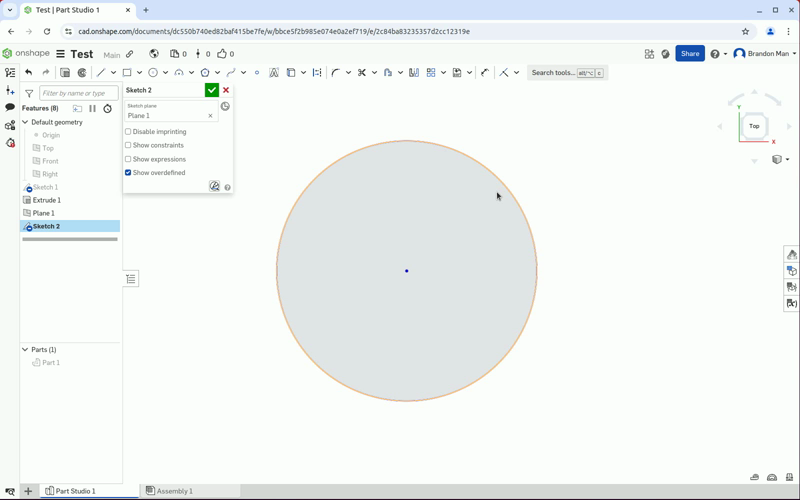
scroll(-6)
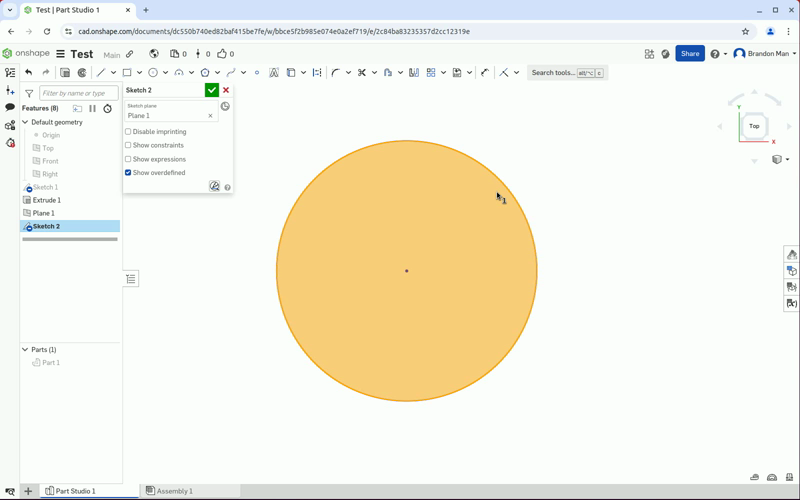
scroll(-6)
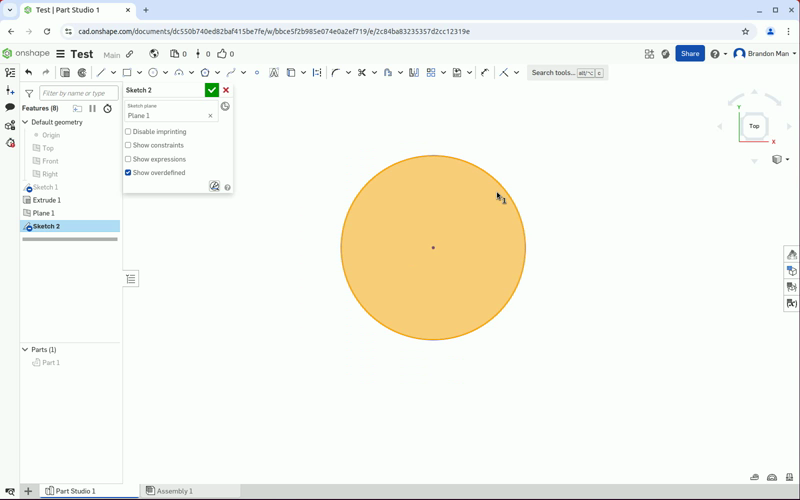
scroll(-6)
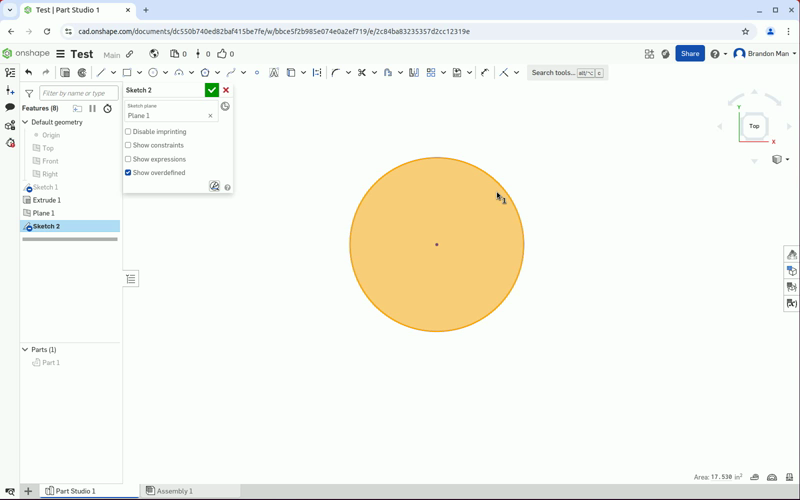
scroll(-6)
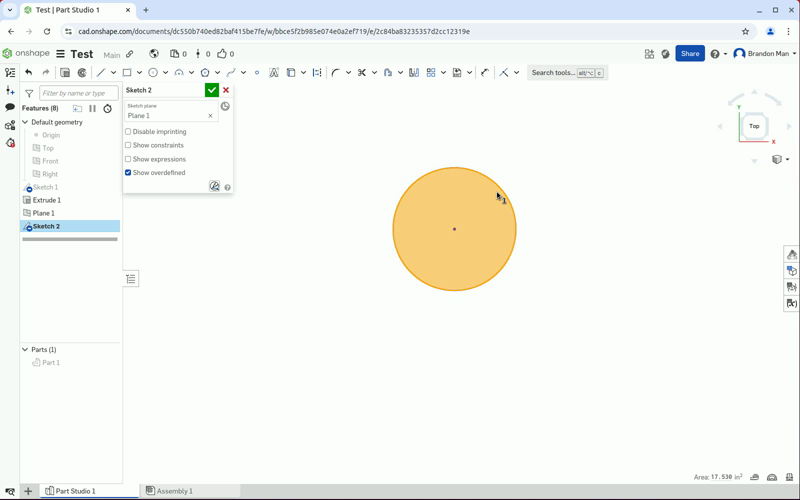
scroll(-6)
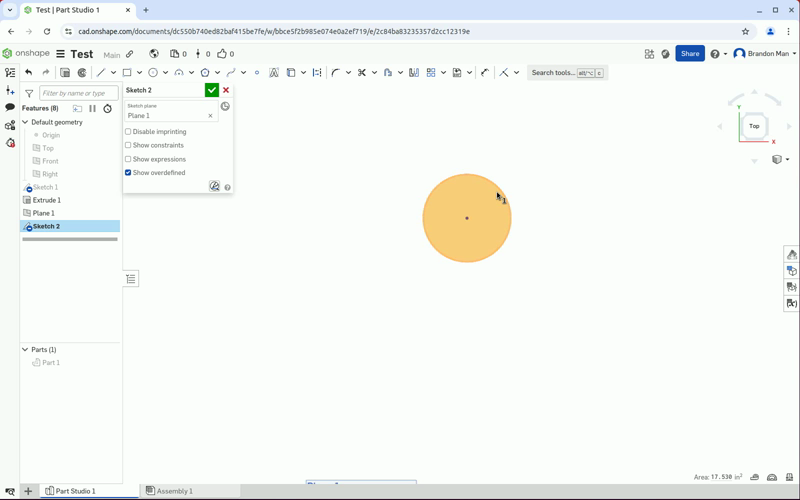
scroll(-6)
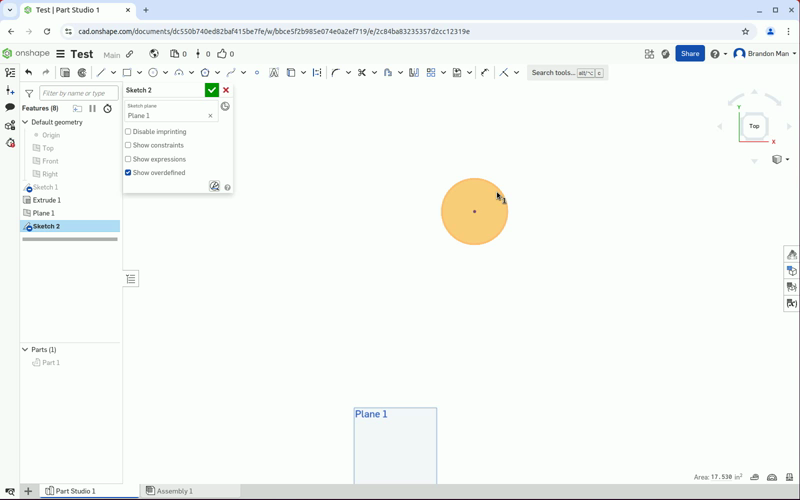
scroll(-6)
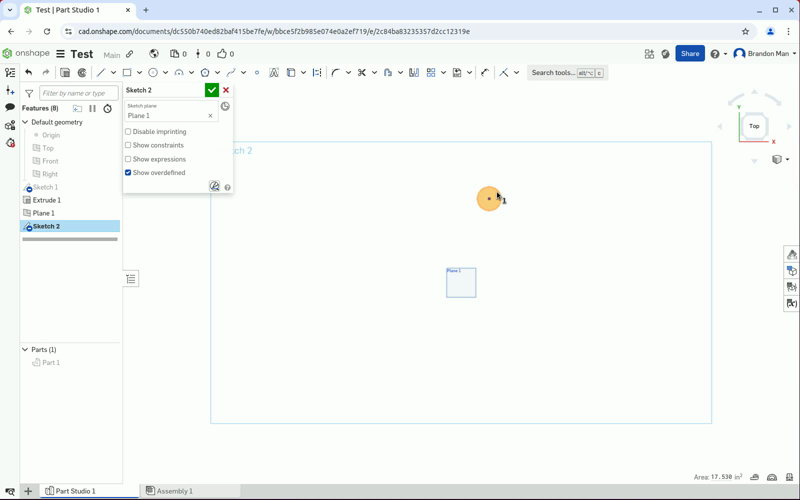
mouse_move(73, 352)
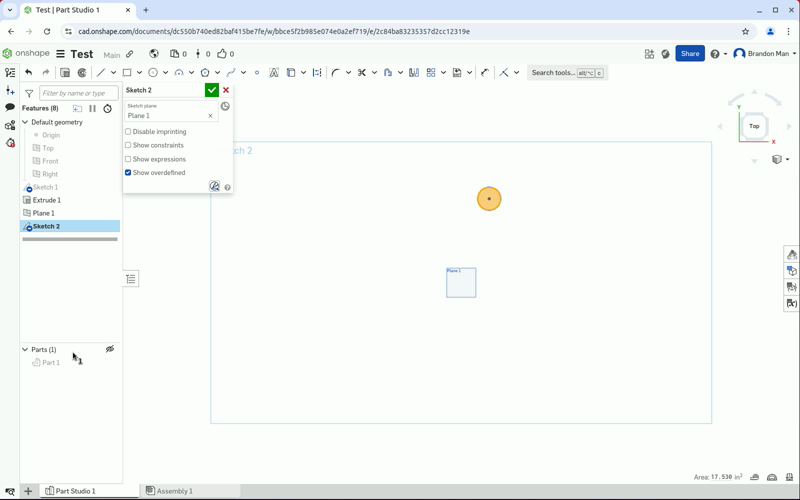
key(shift+y)
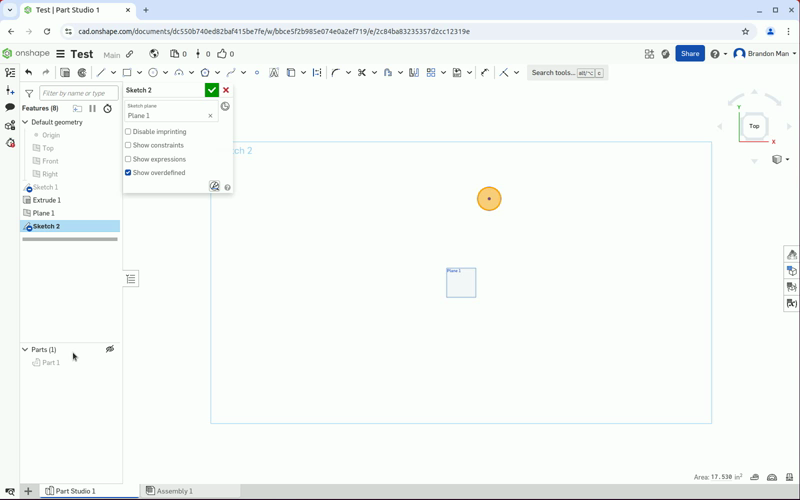
key(shift+e)
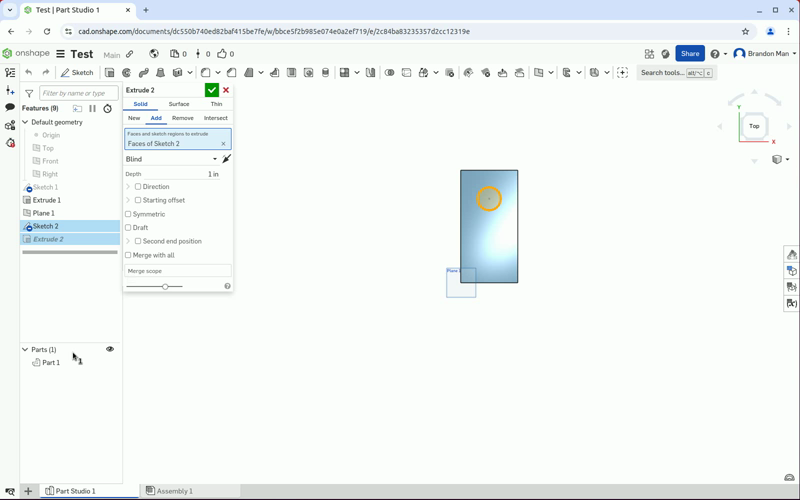
mouse_move(143, 106)
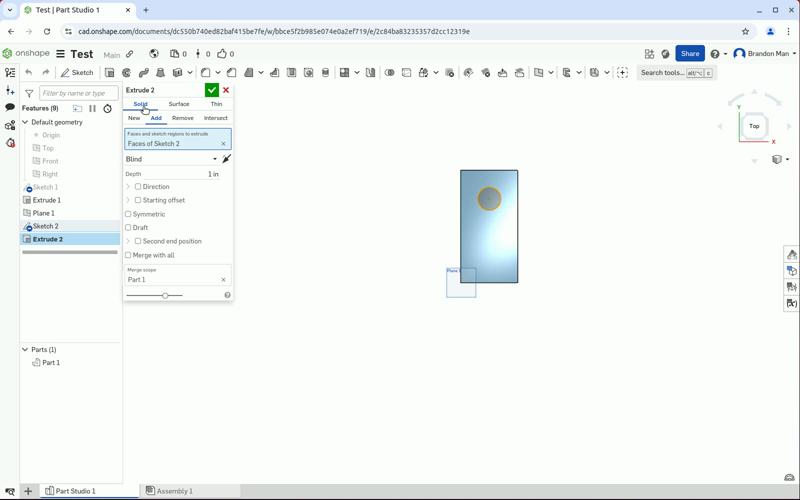
click(143, 106)
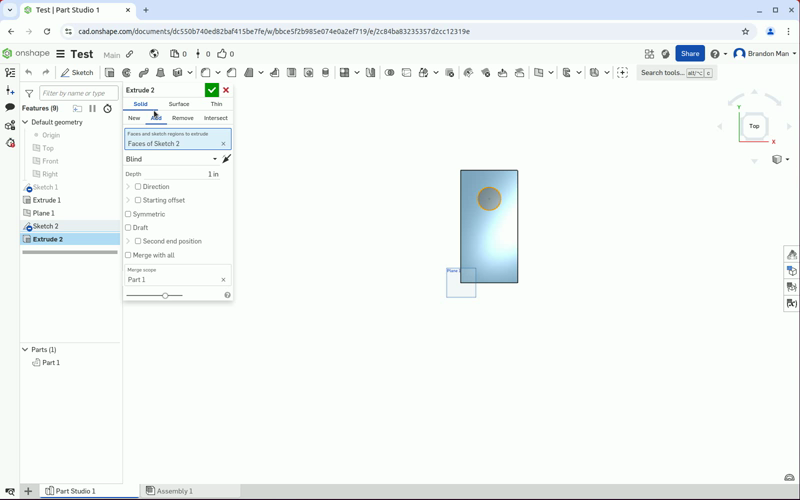
mouse_move(186, 120)
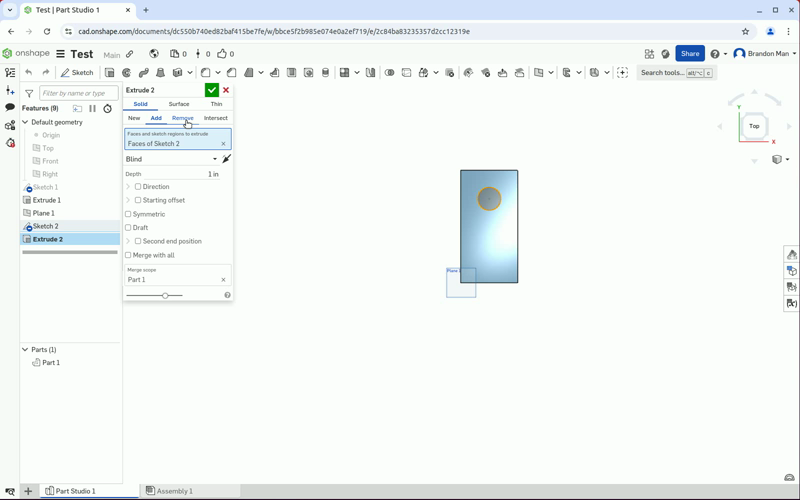
click(186, 120)
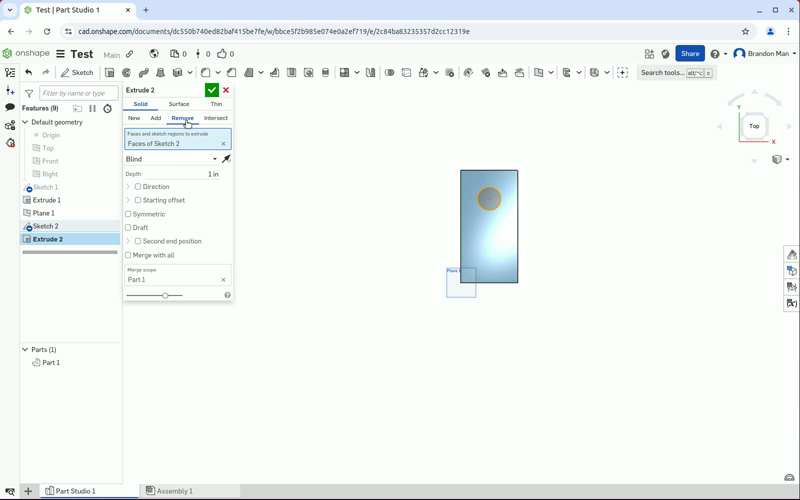
key(tab, 4)
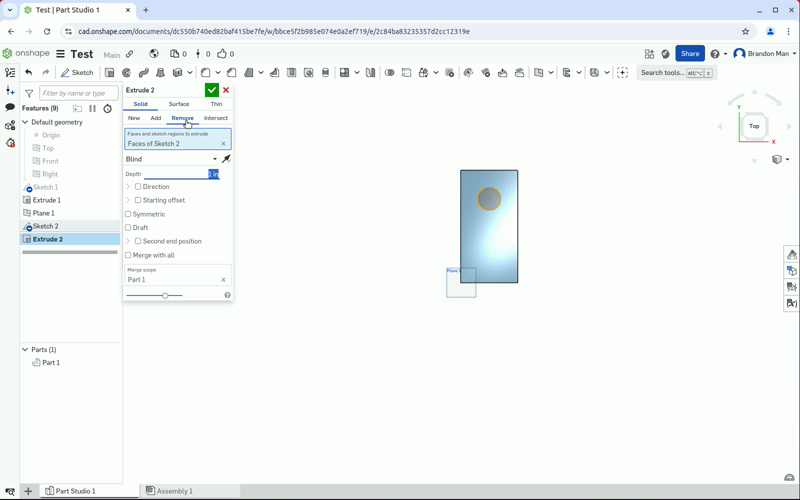
text(7.703)
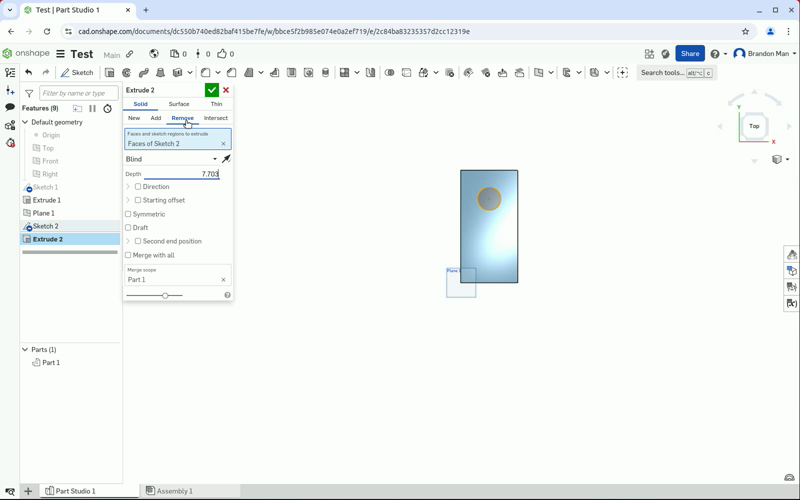
key(tab, 6)
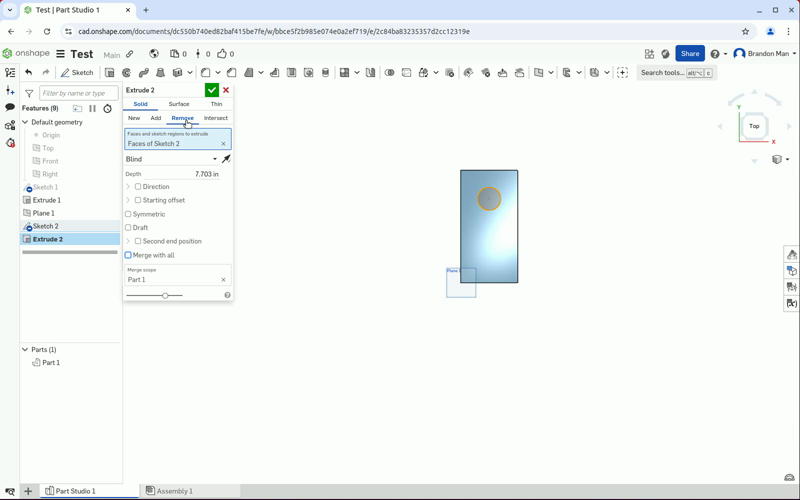
key(space)
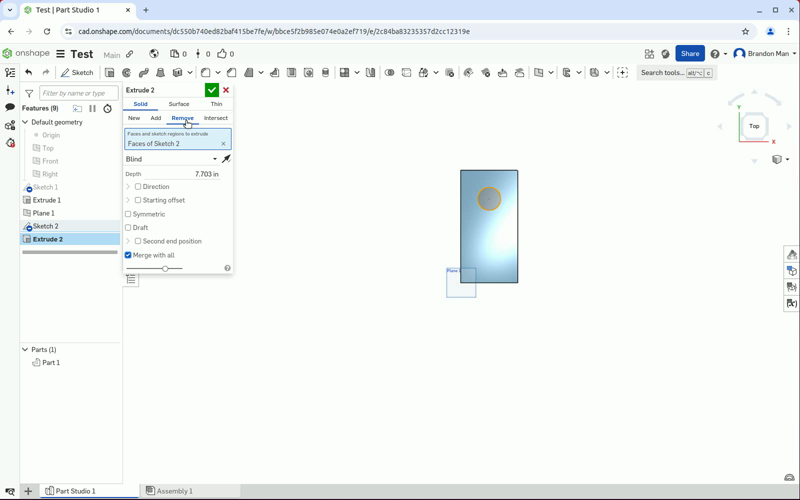
key(enter)
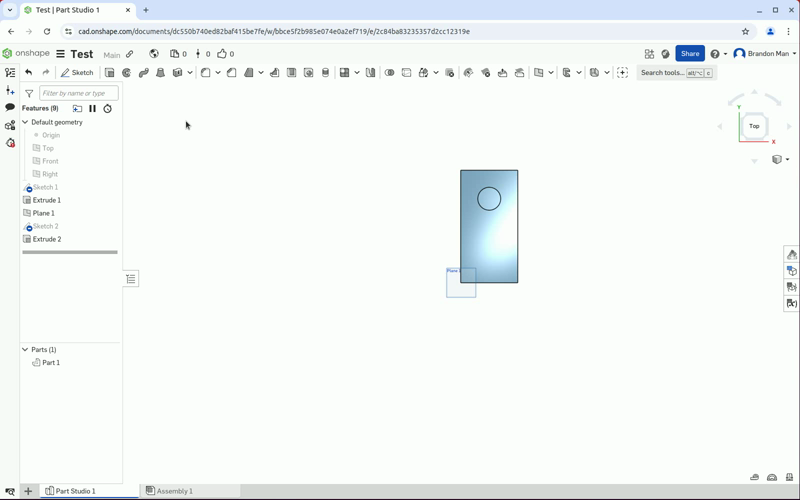
key(shift+h)
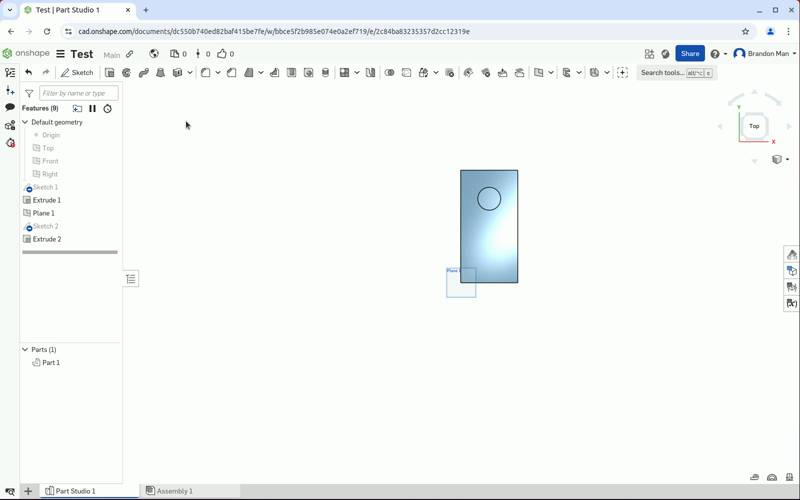
key(shift+h)
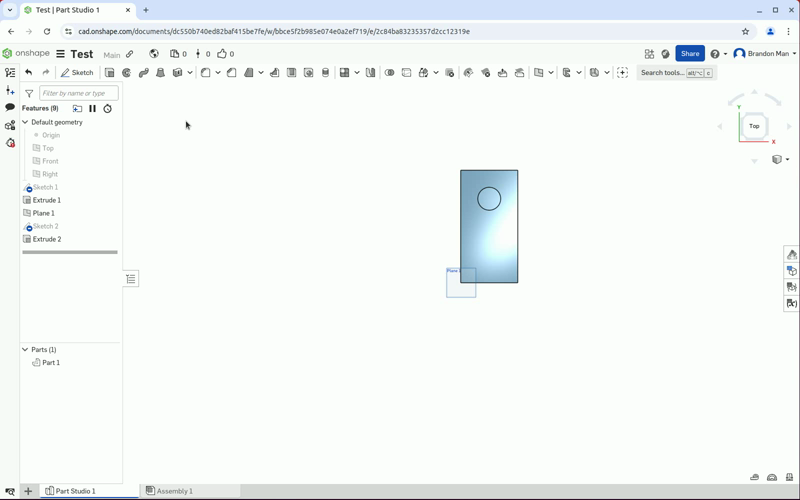
mouse_move(73, 189)
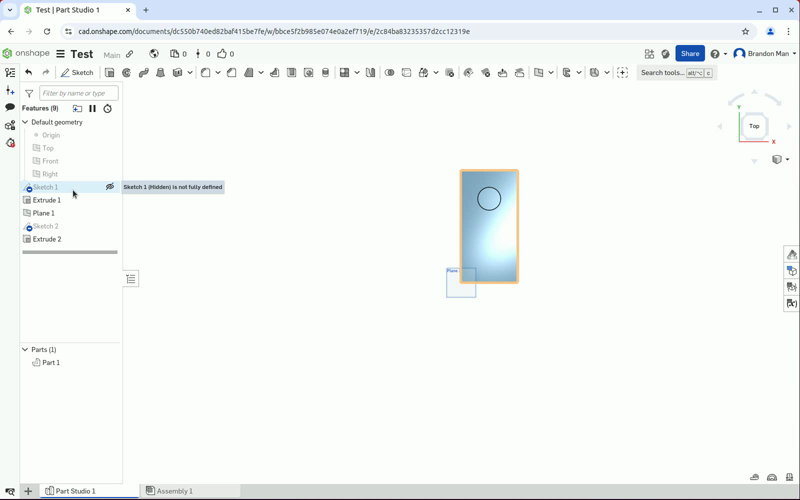
click(73, 189)
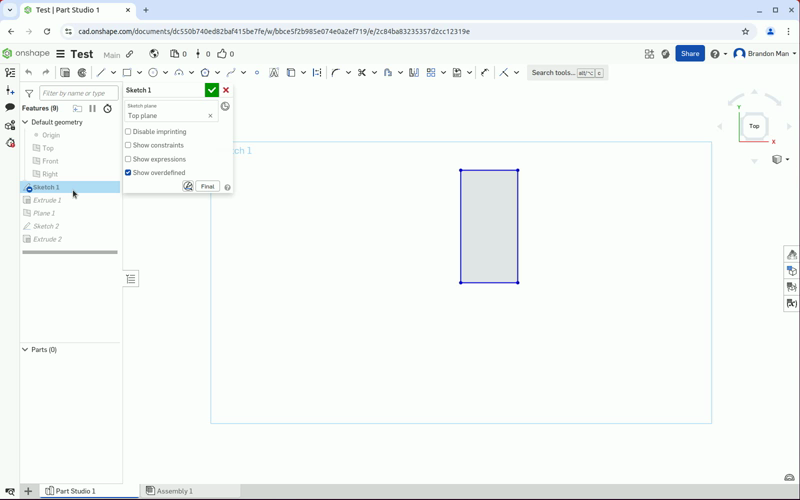
mouse_move(229, 92)
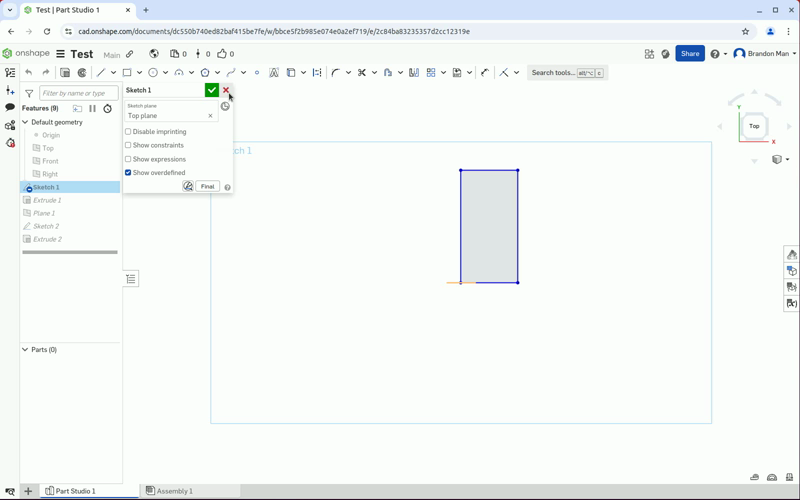
click(229, 92)
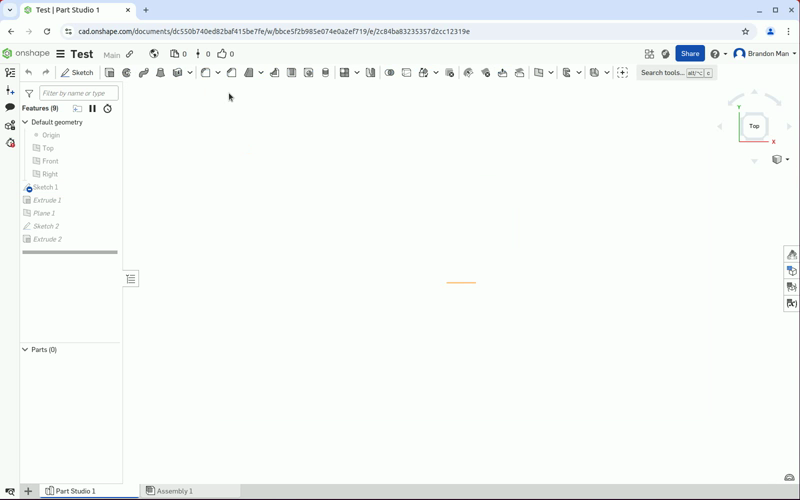
key(shift+s)
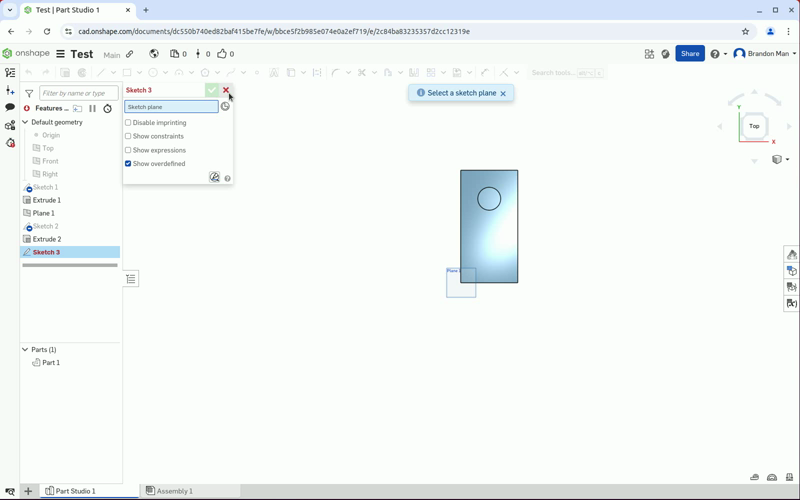
mouse_move(73, 215)
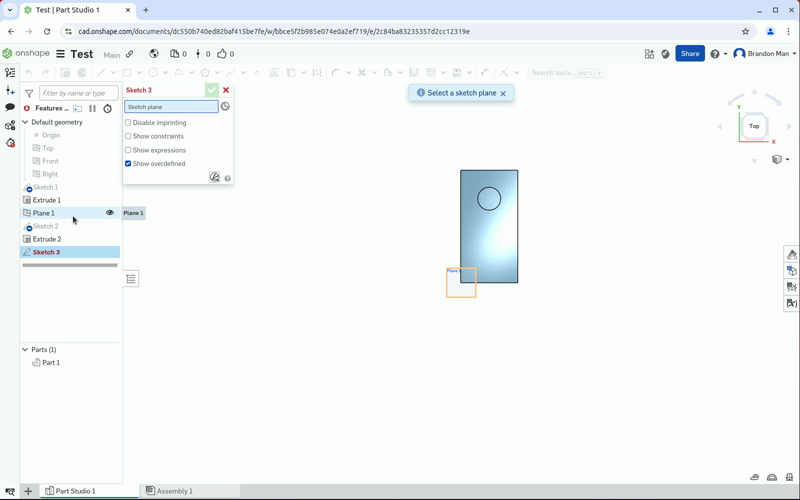
click(73, 215)
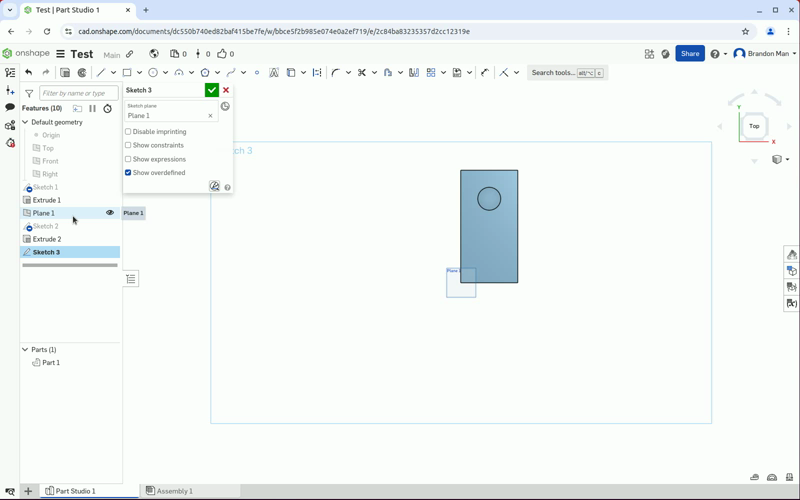
mouse_move(73, 352)
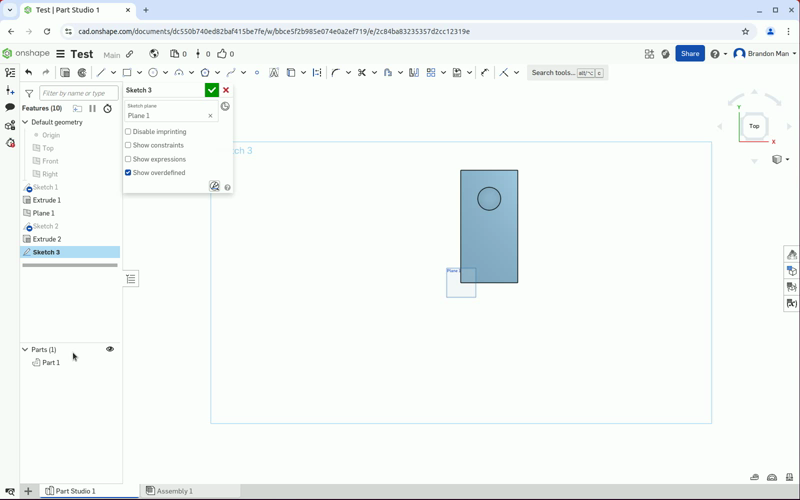
key(y)
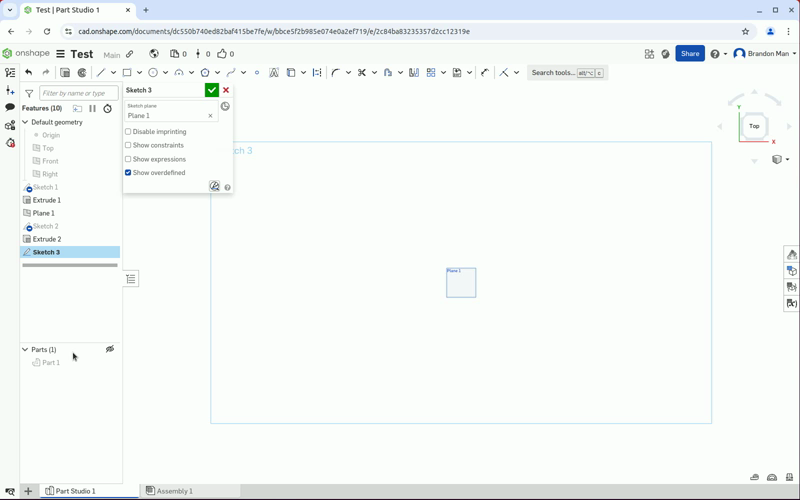
key(c)
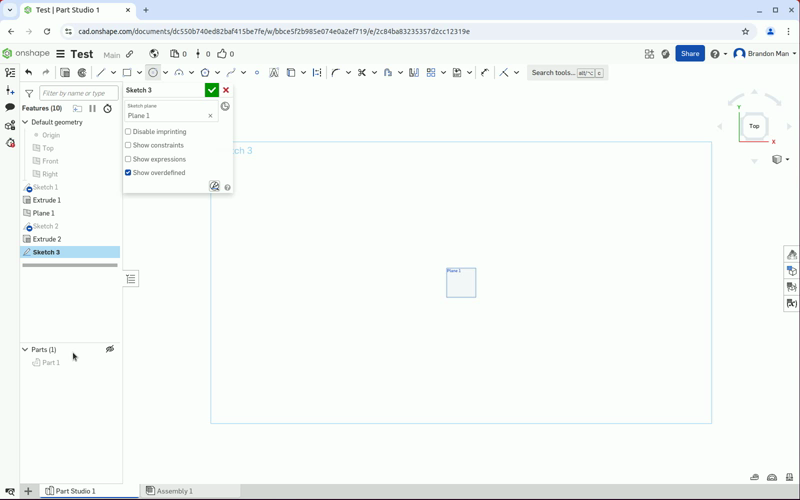
key_down(shift)
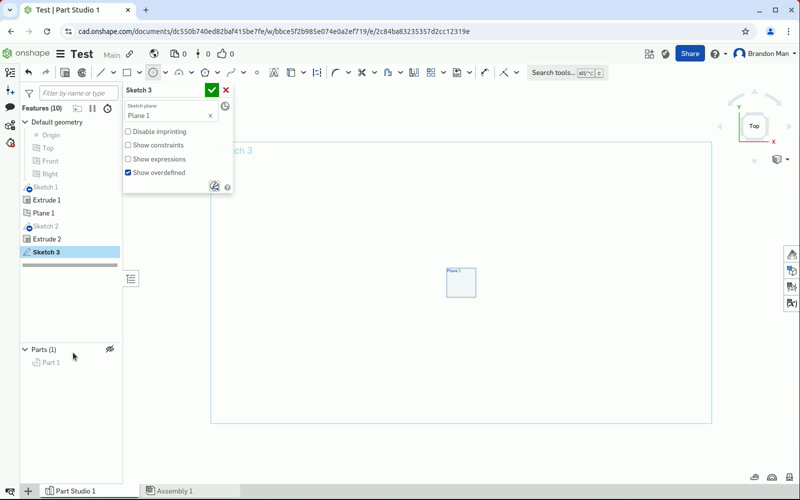
mouse_move(489, 254)
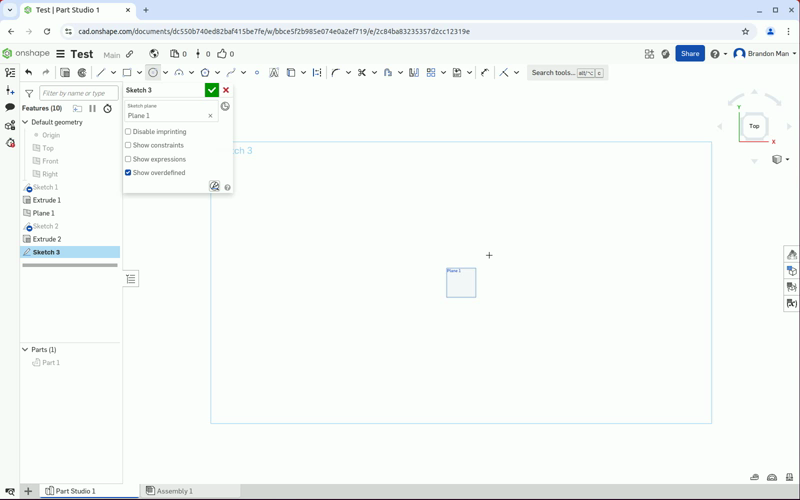
click(489, 254)
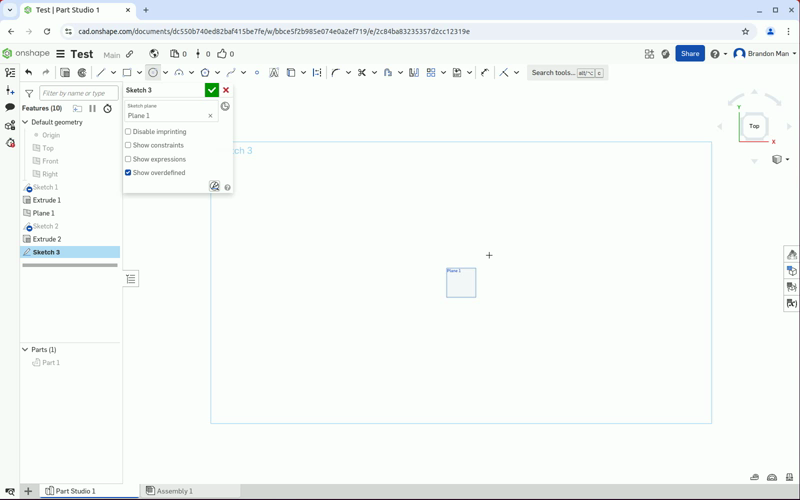
key_up(shift)
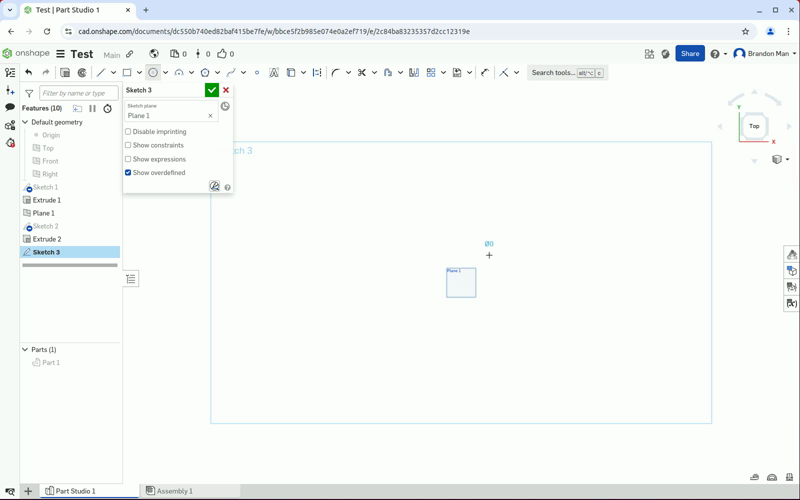
mouse_move(500, 254)
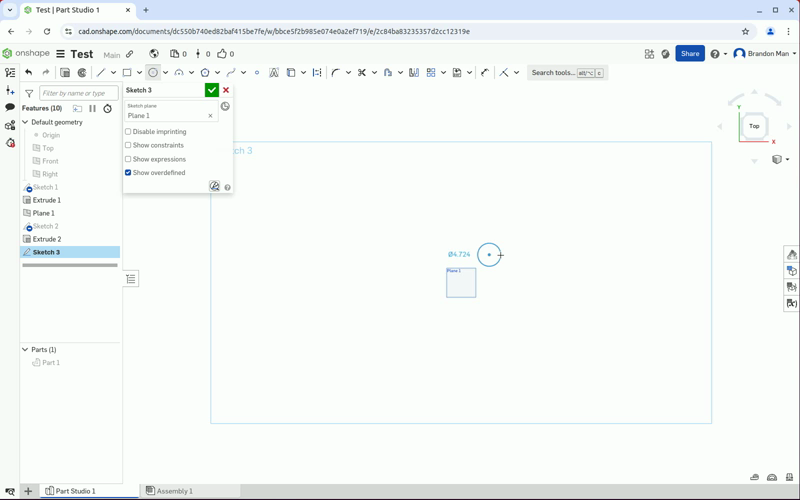
click(500, 254)
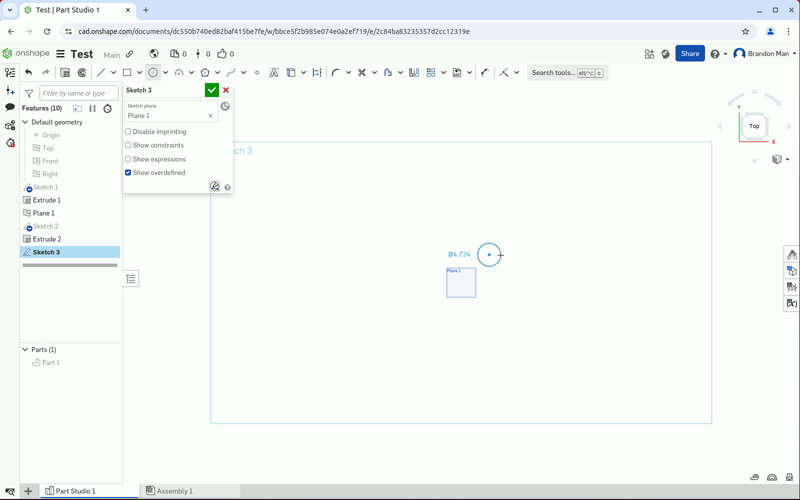
key(esc)
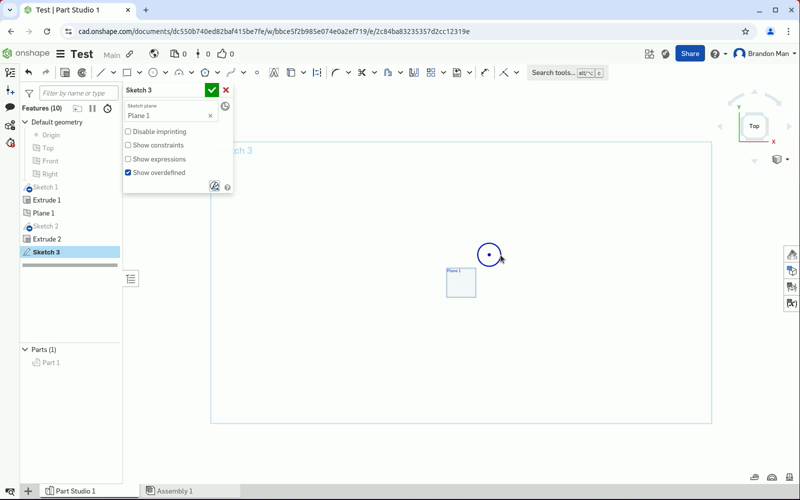
mouse_move(492, 254)
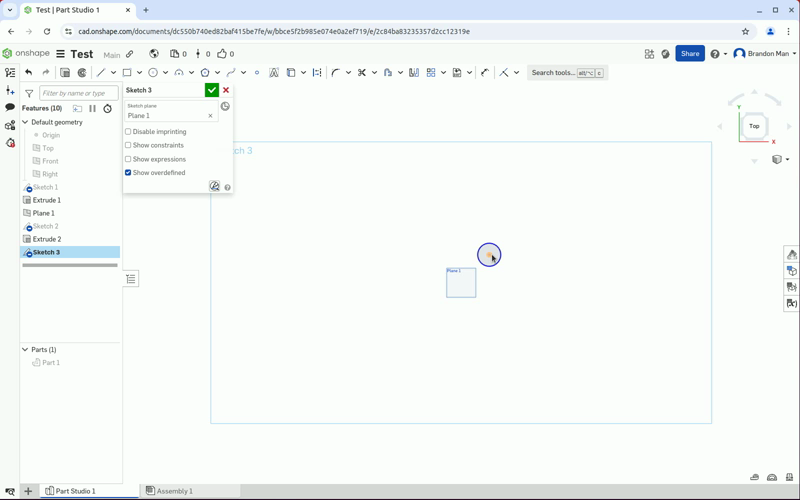
scroll(6)
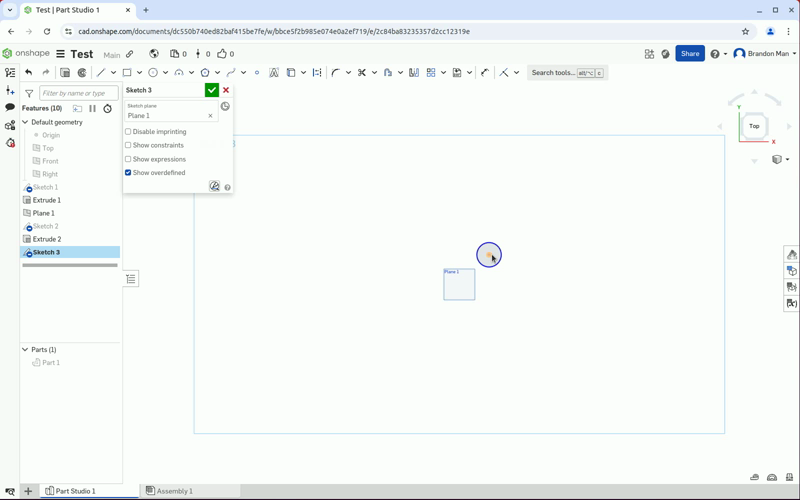
scroll(6)
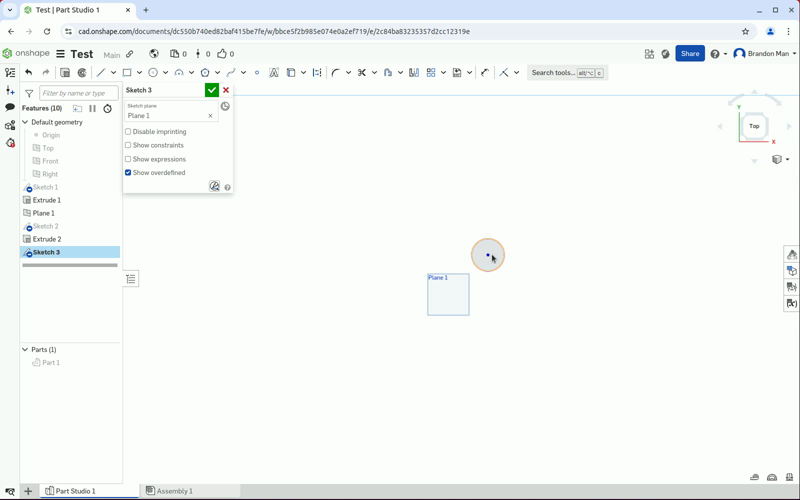
scroll(6)
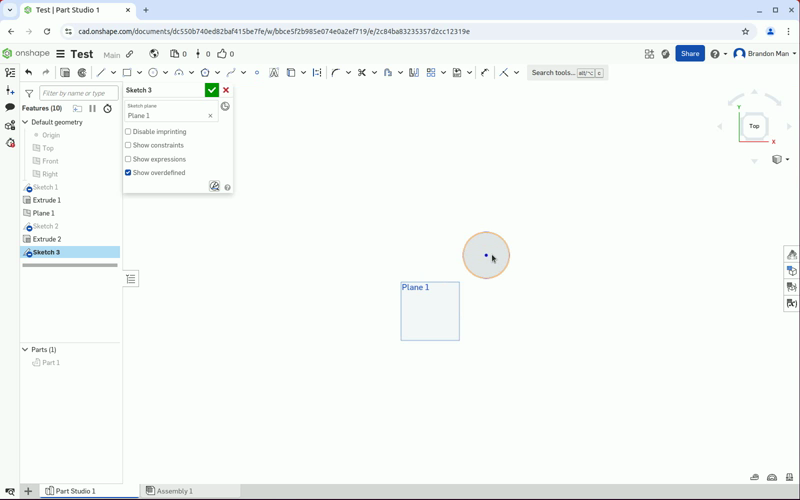
scroll(6)
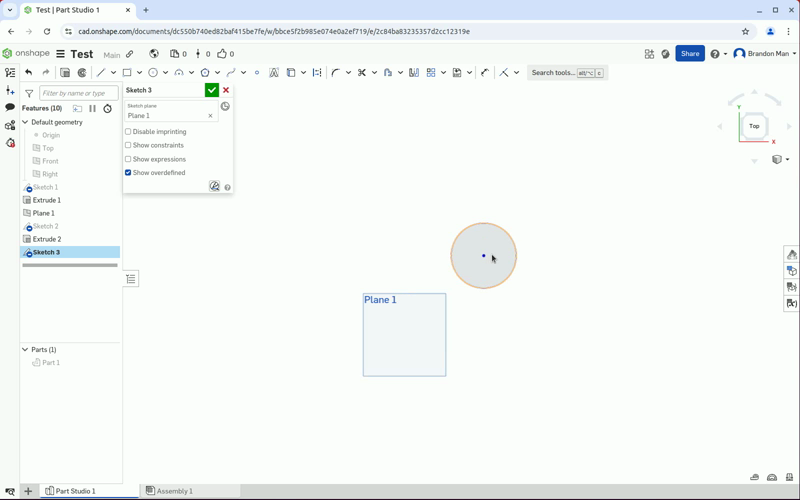
scroll(6)
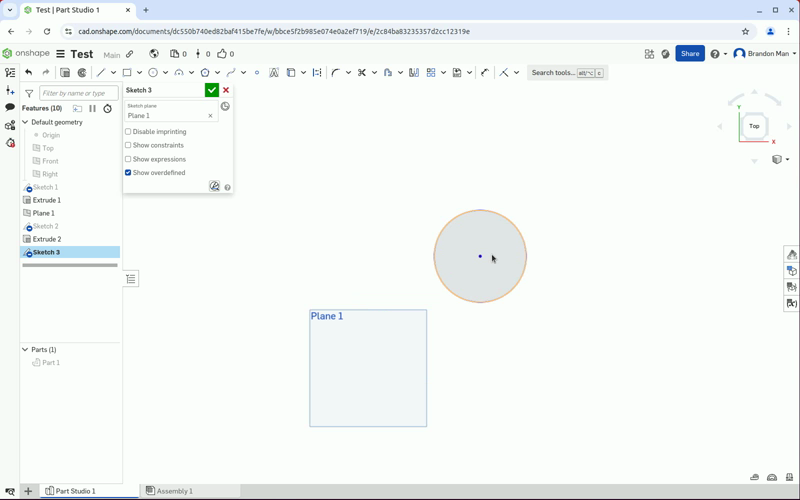
scroll(6)
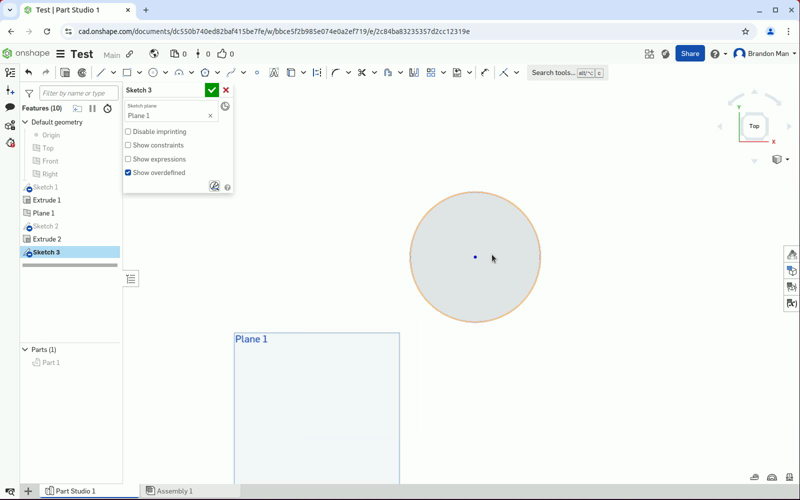
scroll(6)
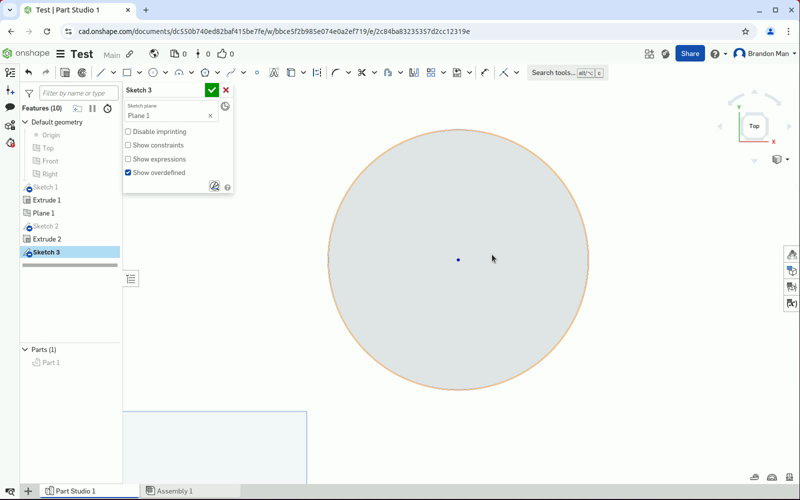
click(492, 254)
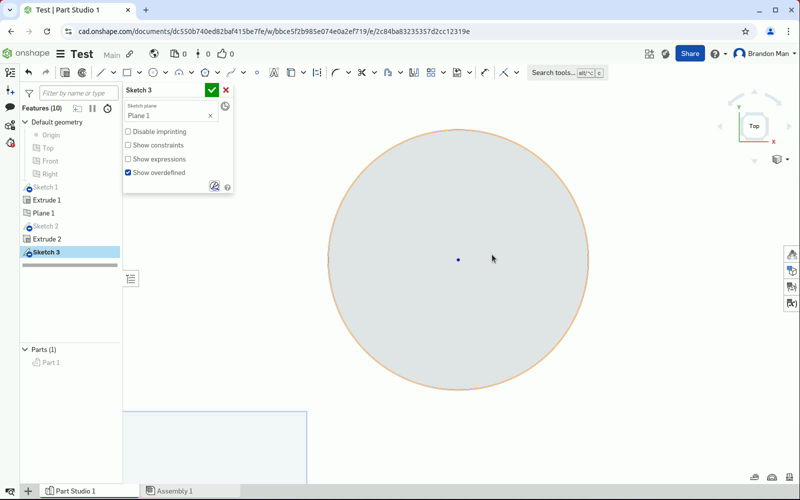
scroll(-6)
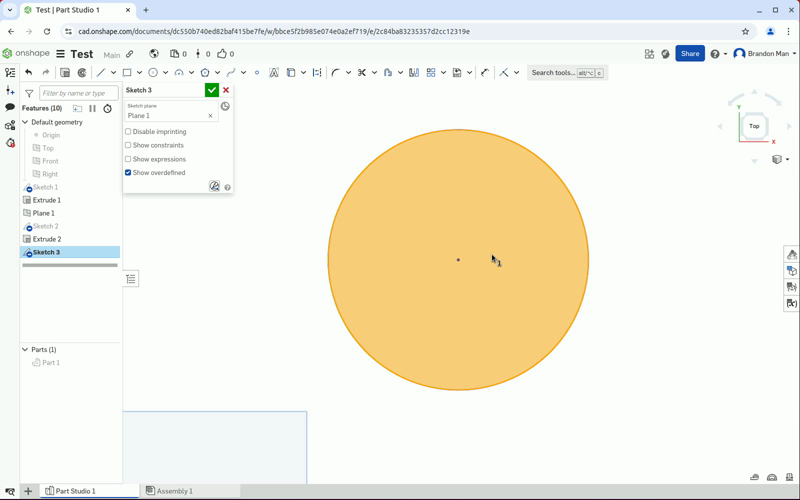
scroll(-6)
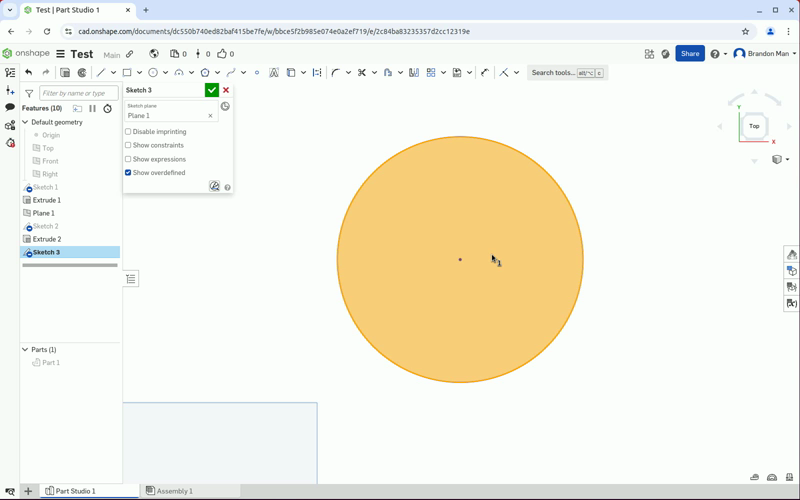
scroll(-6)
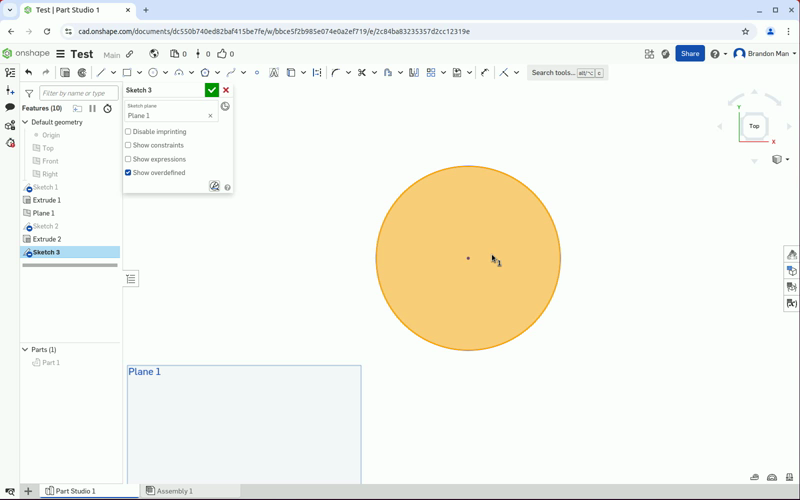
scroll(-6)
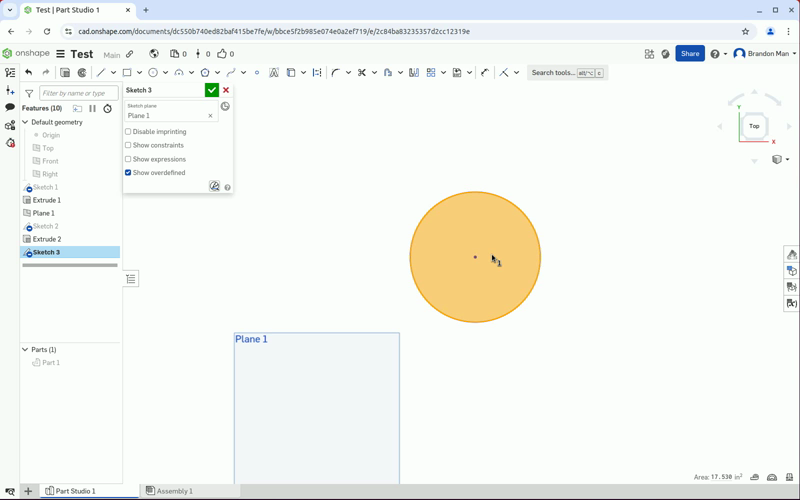
scroll(-6)
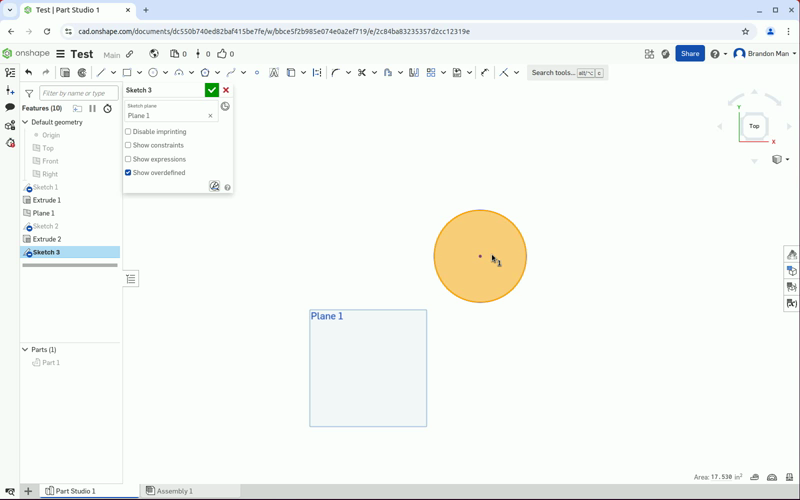
scroll(-6)
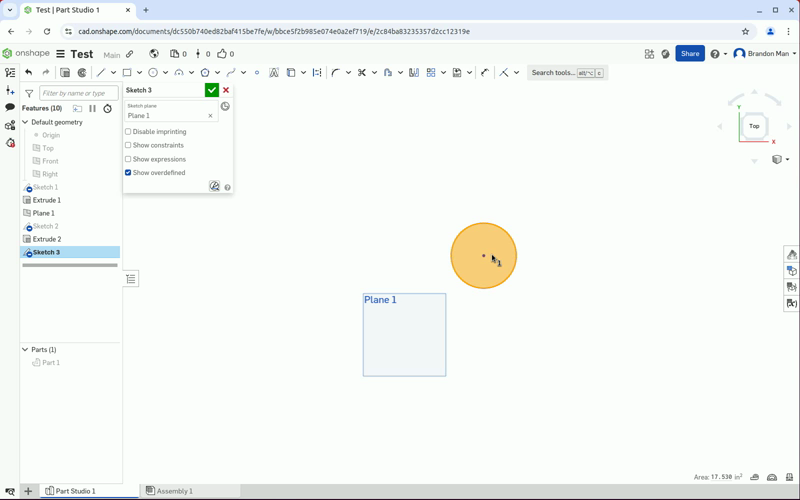
scroll(-6)
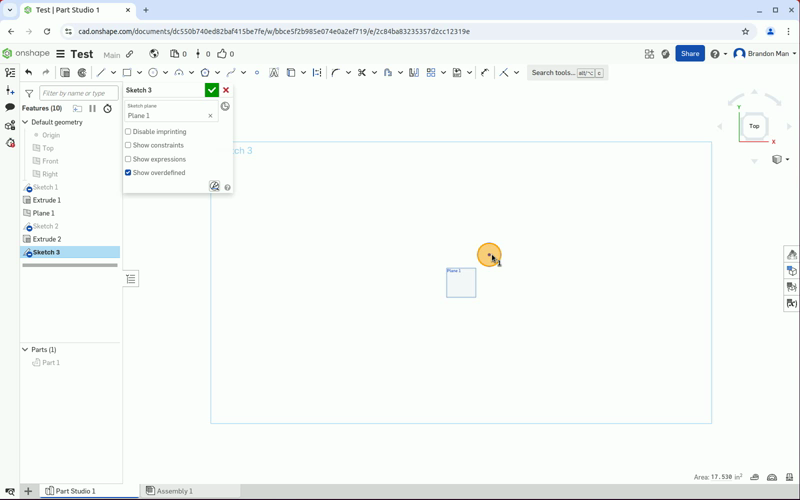
mouse_move(73, 352)
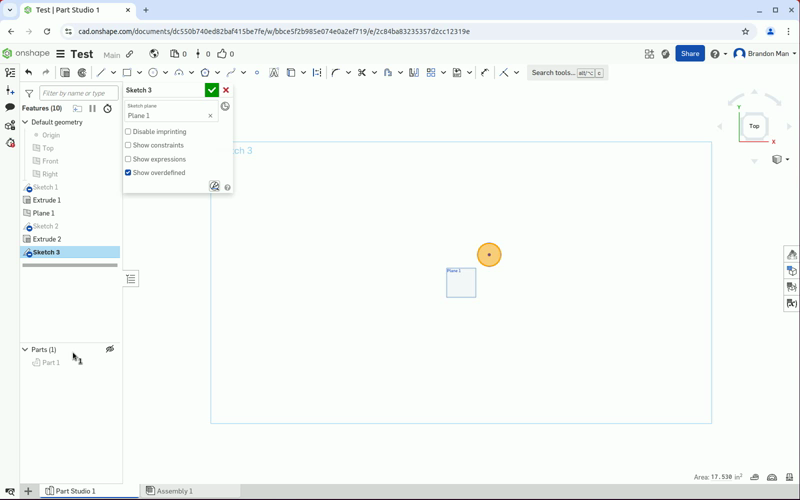
key(shift+y)
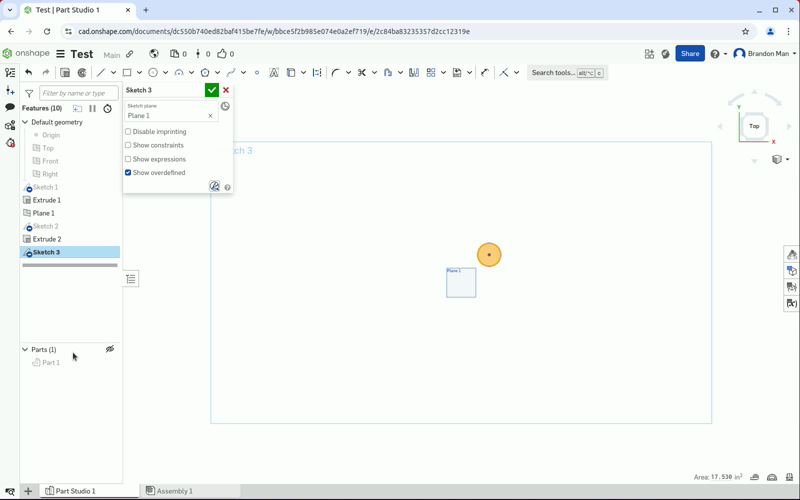
key(shift+e)
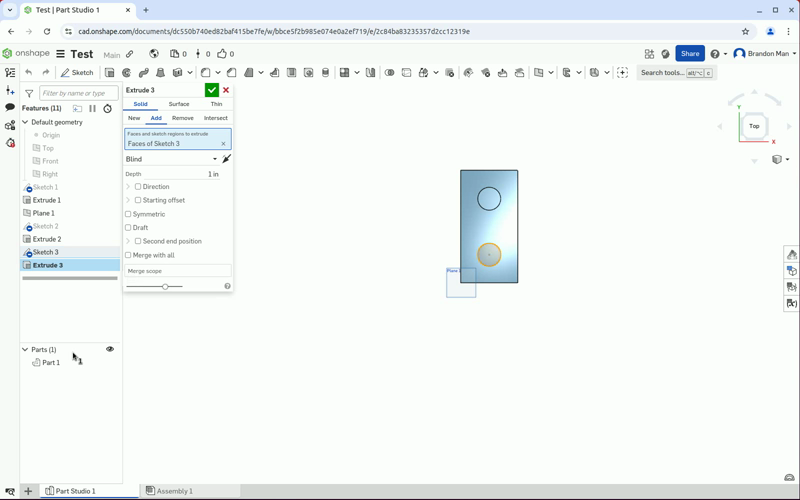
mouse_move(143, 106)
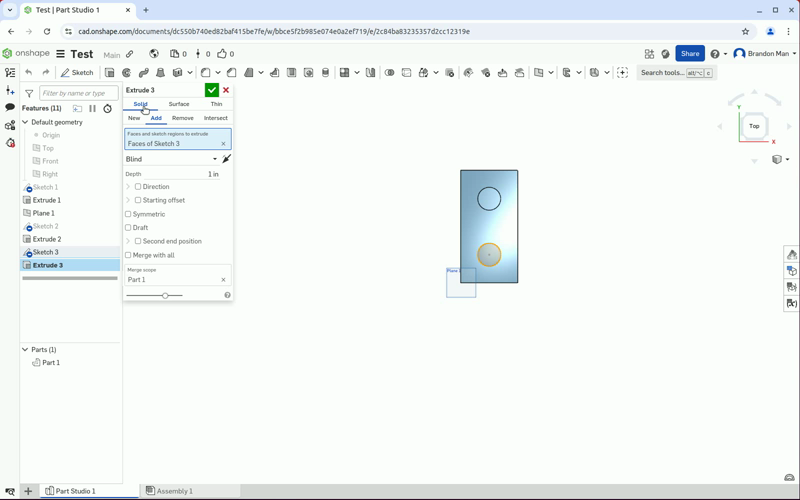
click(143, 106)
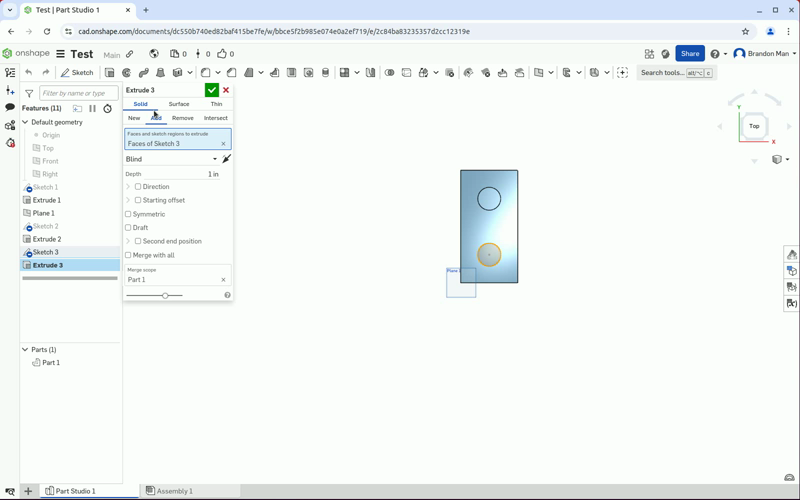
mouse_move(186, 120)
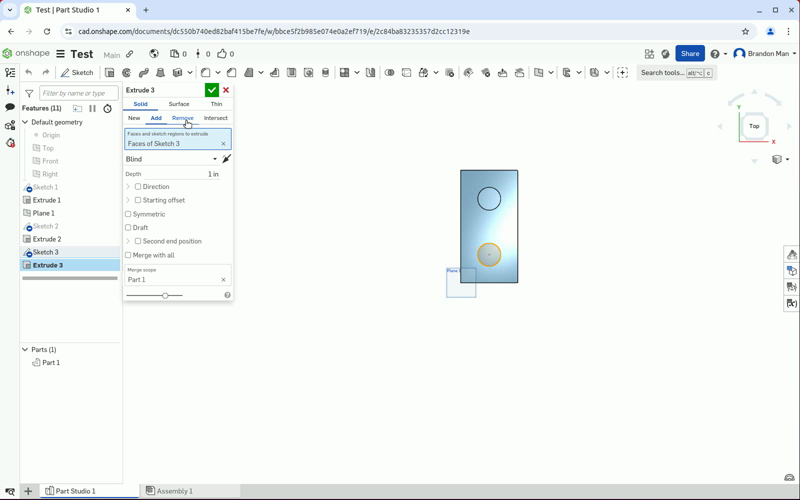
click(186, 120)
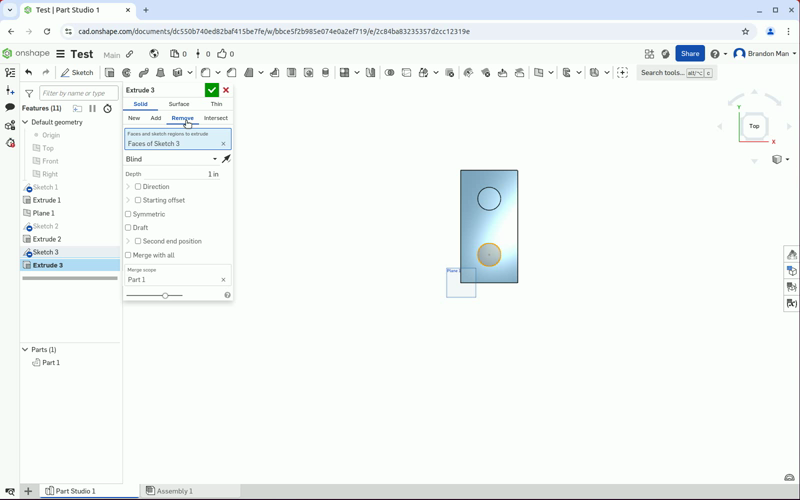
key(tab, 4)
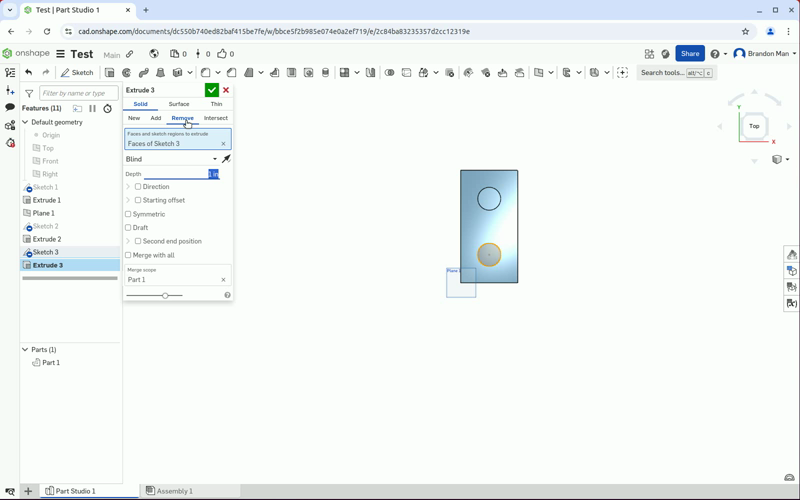
text(7.703)
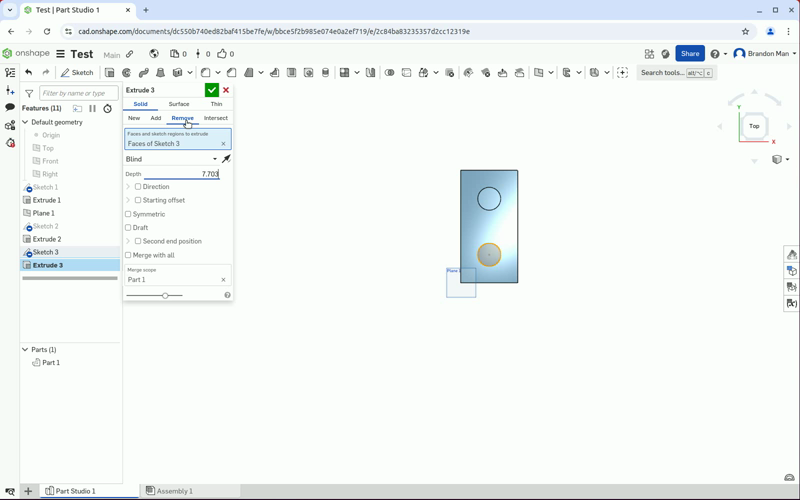
key(tab, 6)
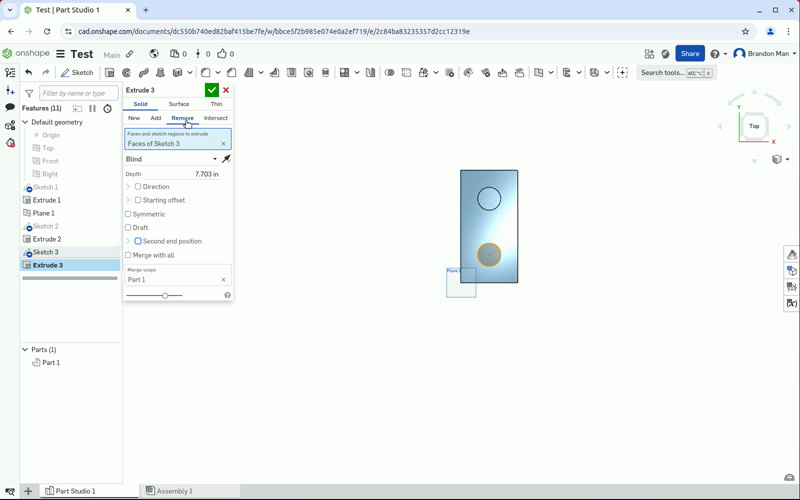
key(space)
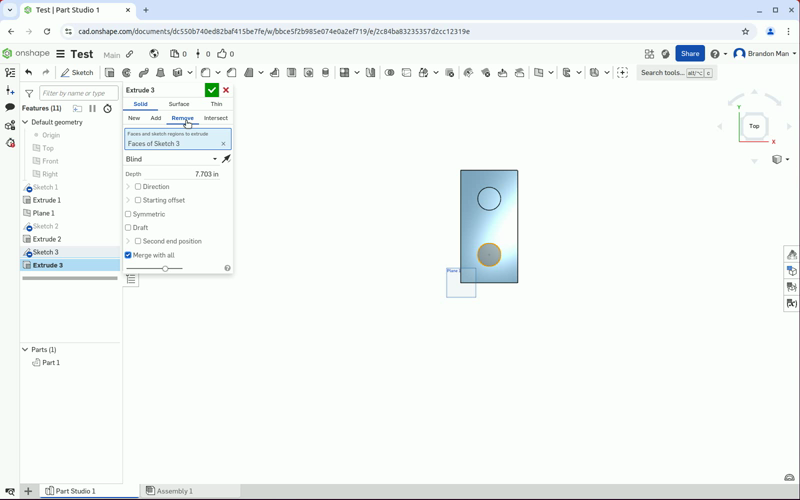
key(enter)
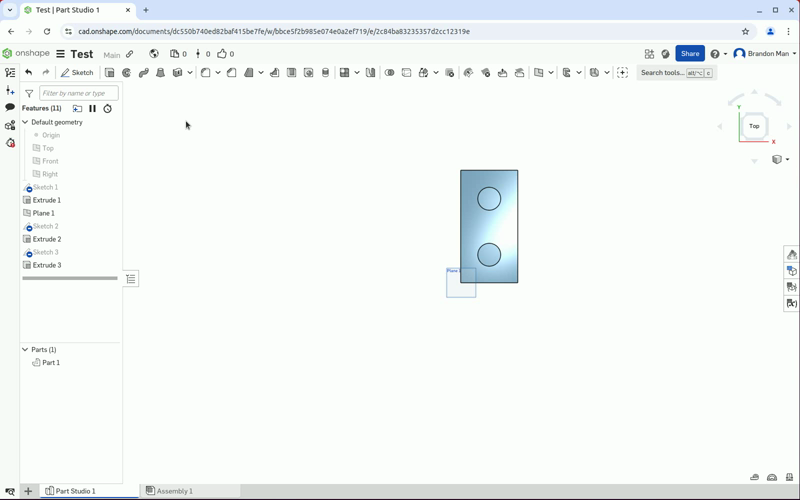
key(shift+h)
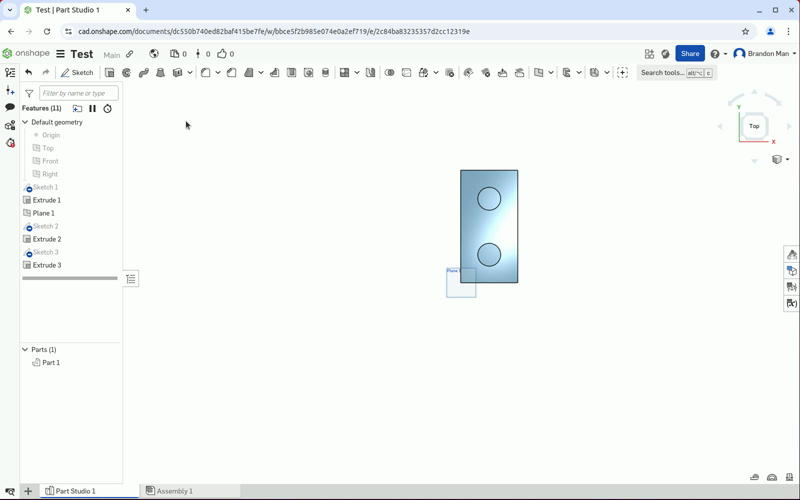
key(shift+h)
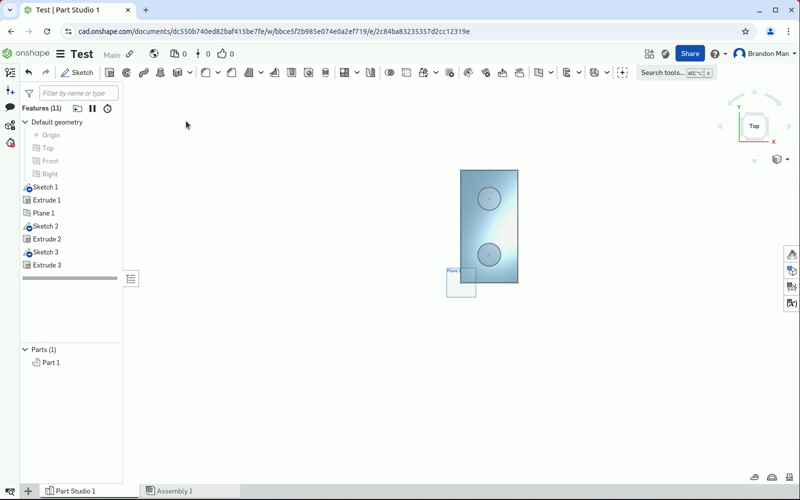
key(shift+7)
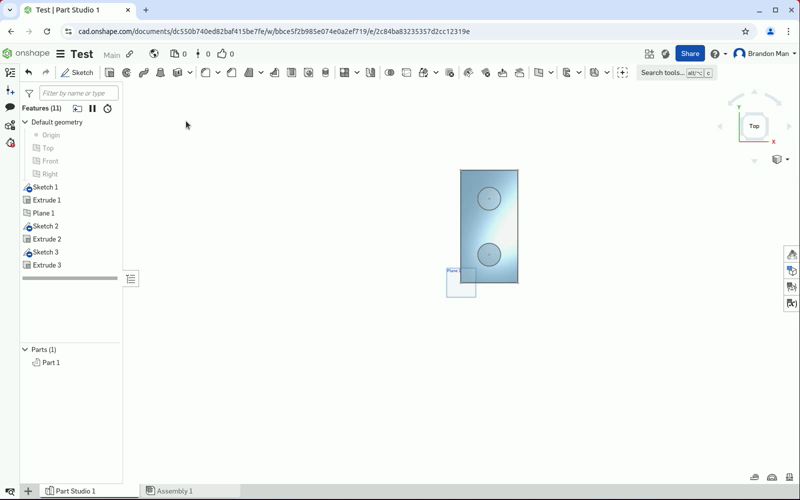
key(up, 3)
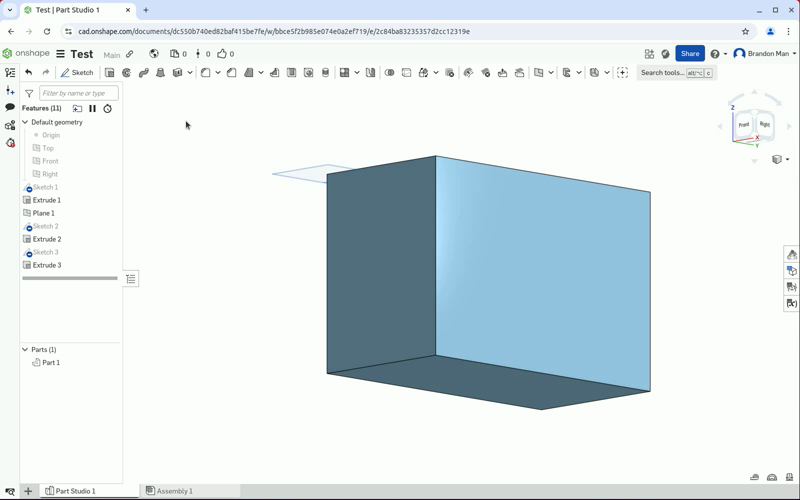
key(left, 3)
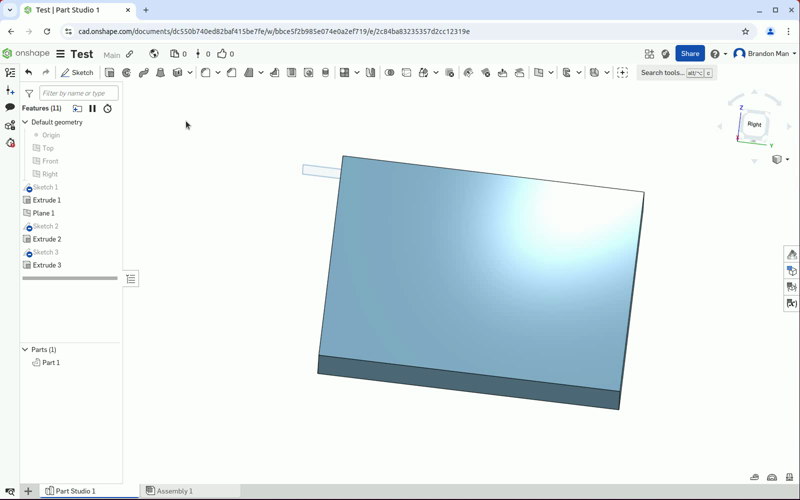
key(right, 3)
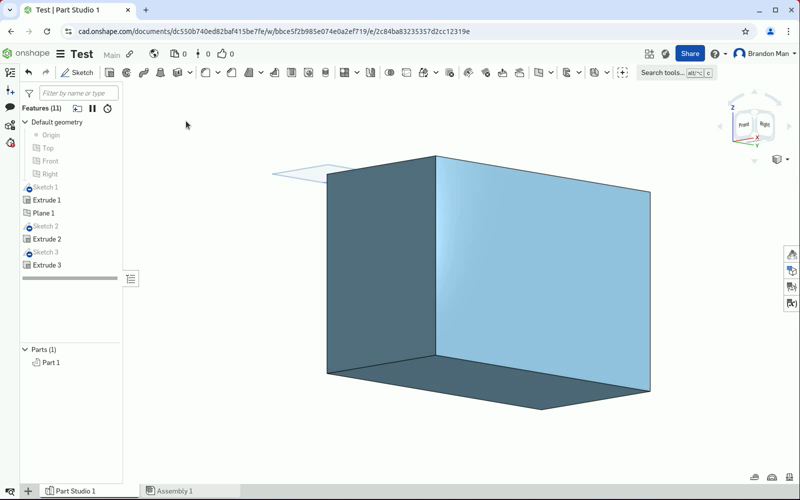
key(down, 3)
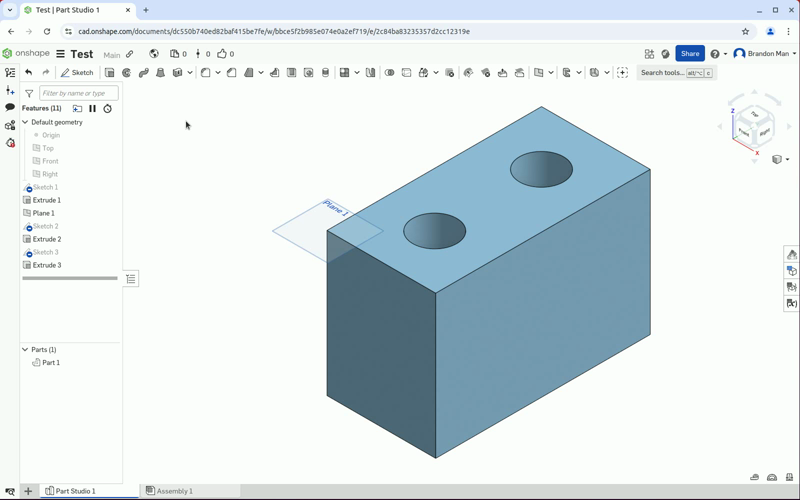
mouse_move(73, 189)
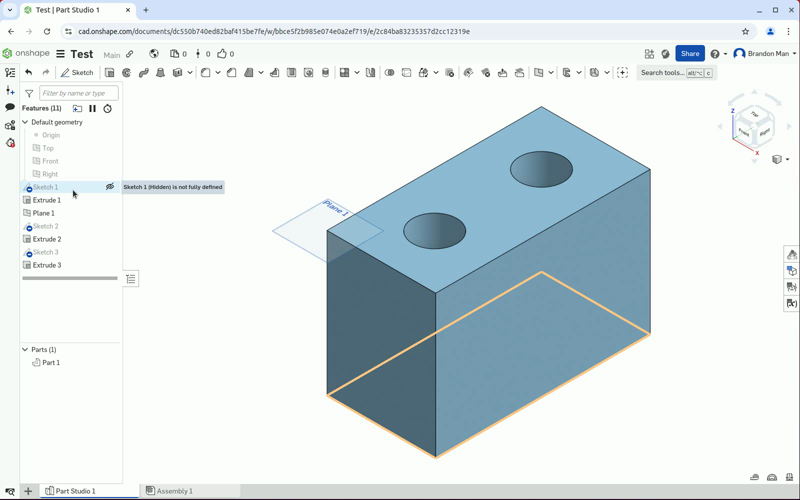
click(73, 189)